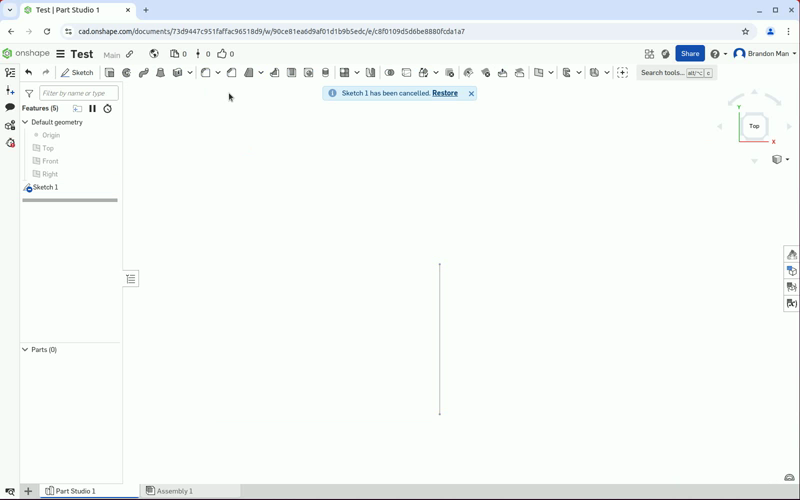
key(shift+h)
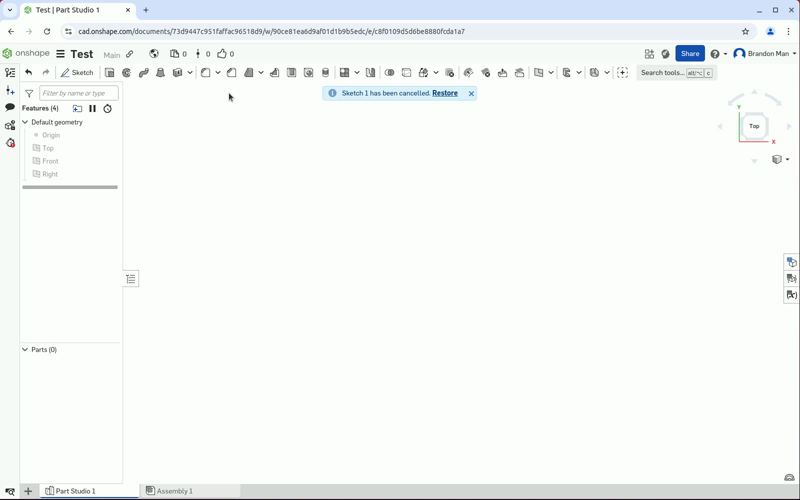
mouse_move(73, 352)
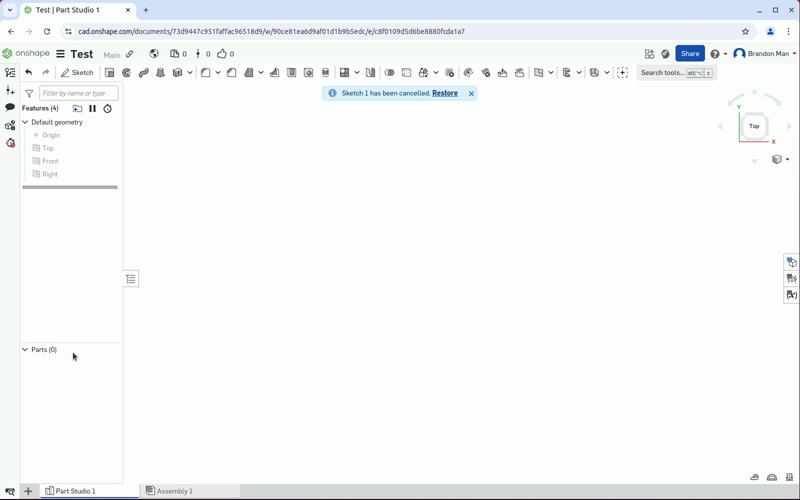
key(y)
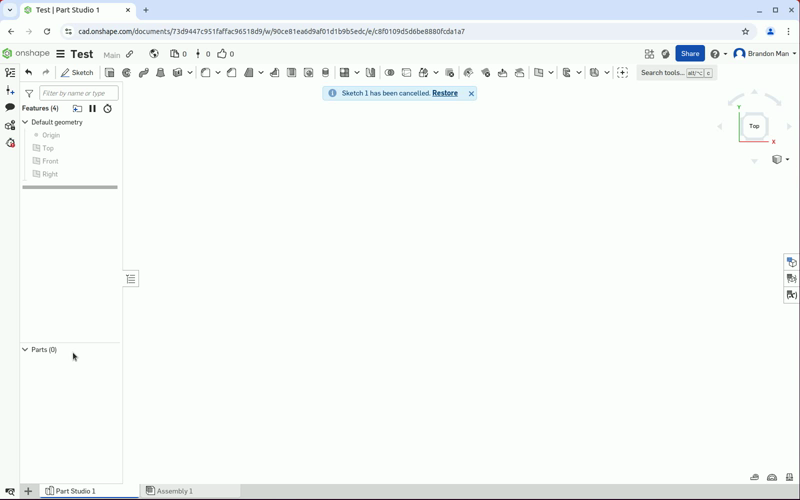
key(shift+p)
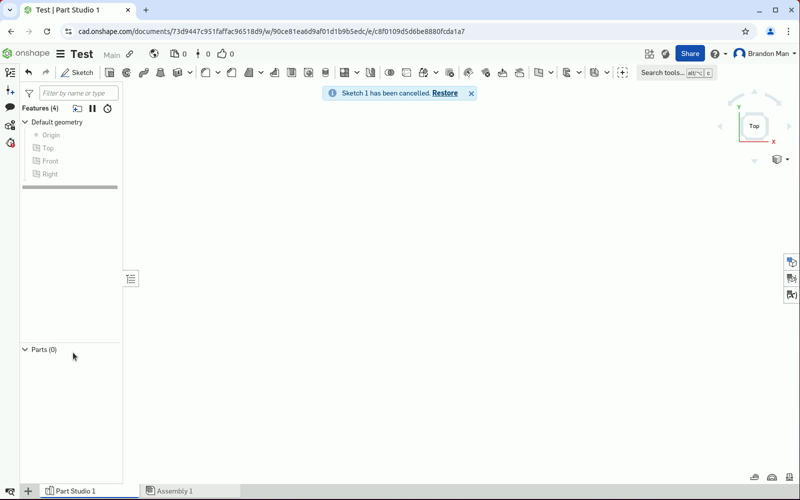
key(space)
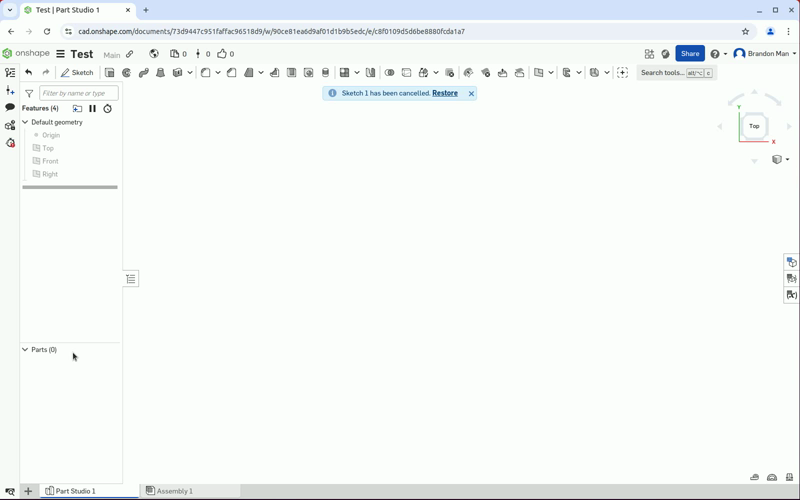
key_down(shift)
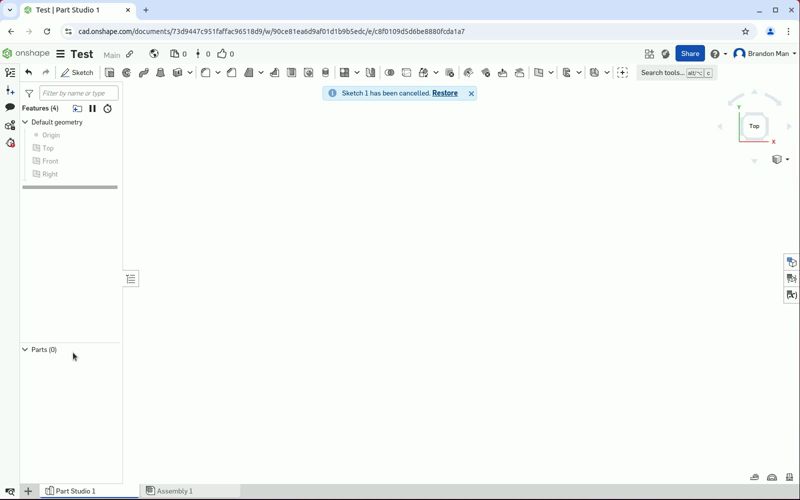
key(up)
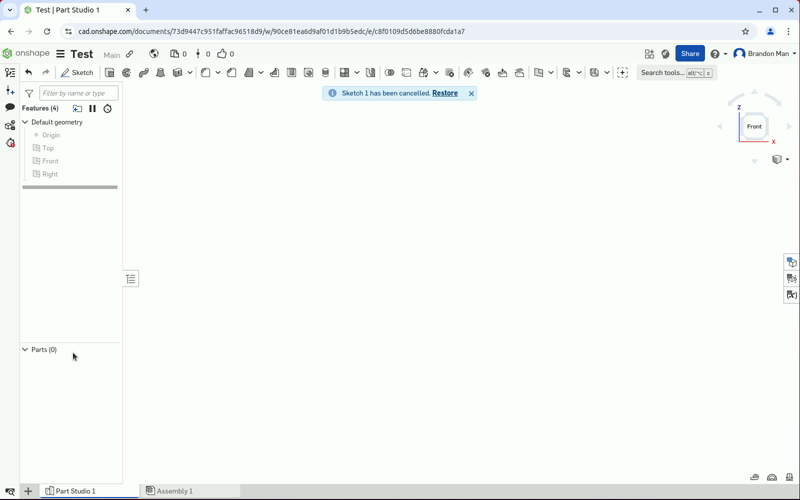
key_up(shift)
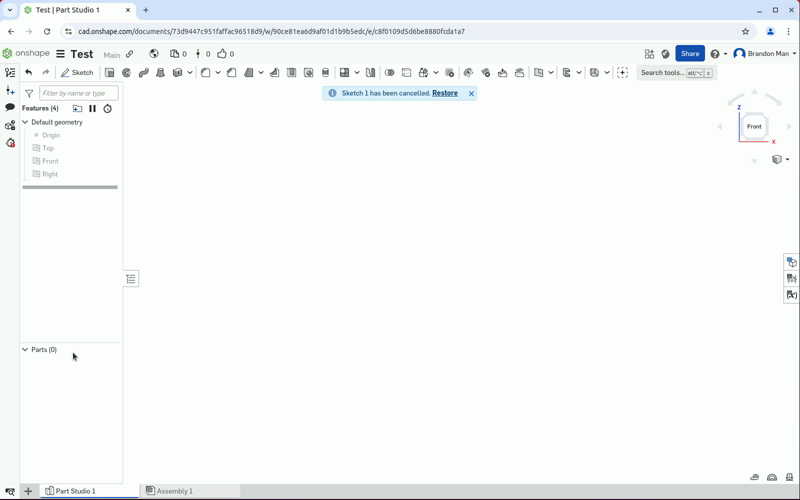
mouse_move(73, 352)
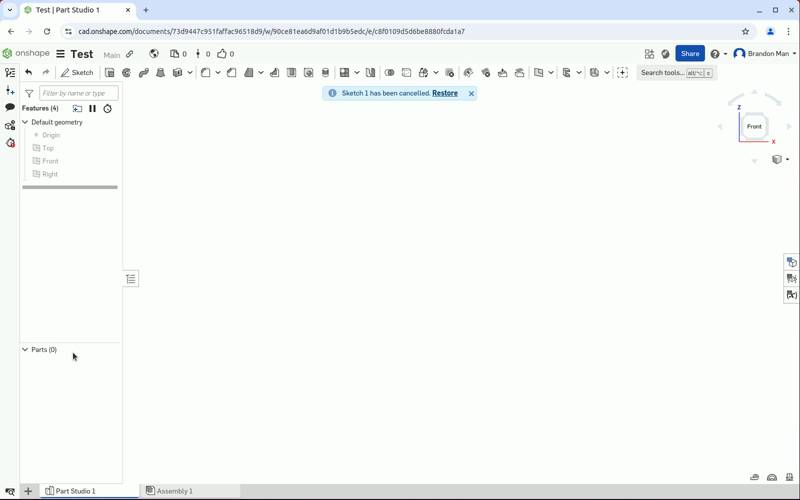
key(shift+y)
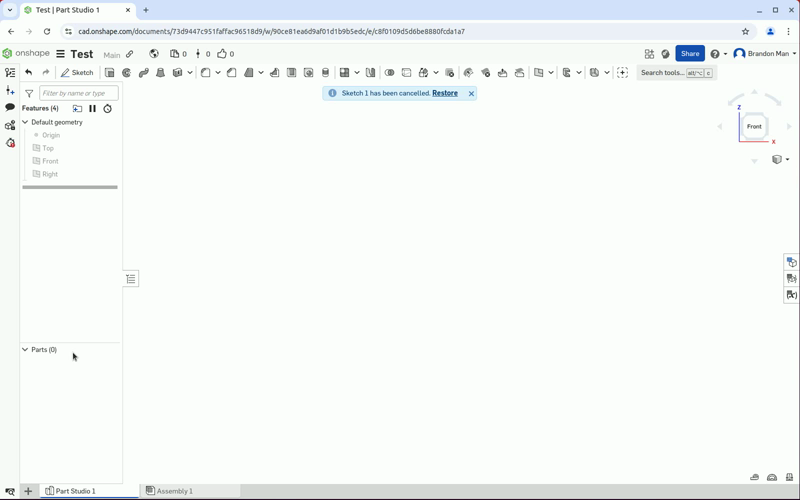
key(shift+s)
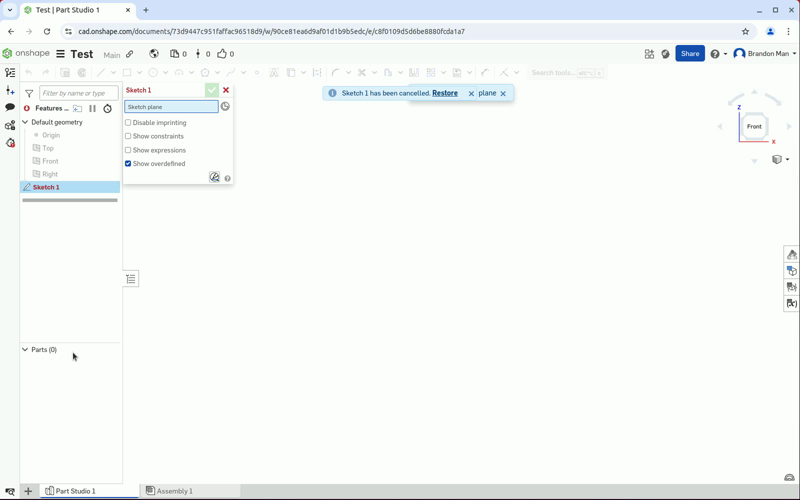
mouse_move(73, 163)
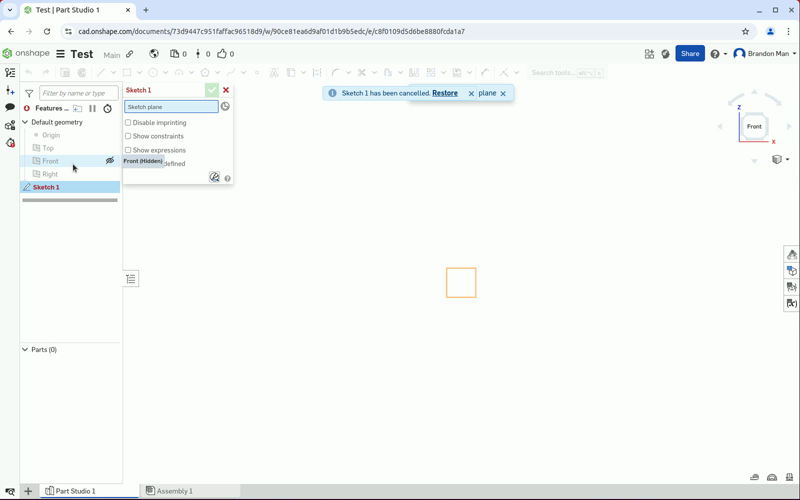
click(73, 163)
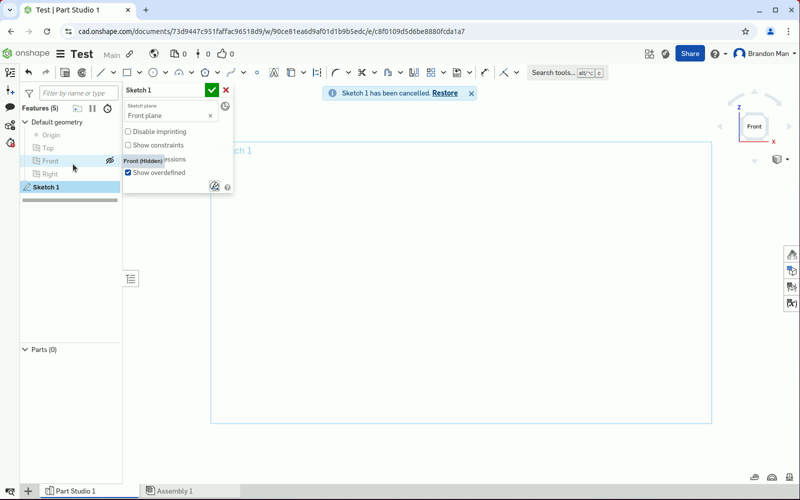
mouse_move(73, 352)
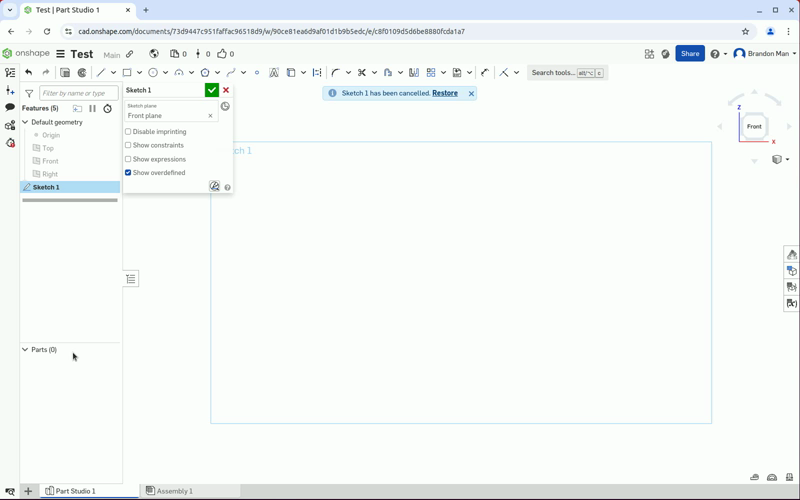
key(y)
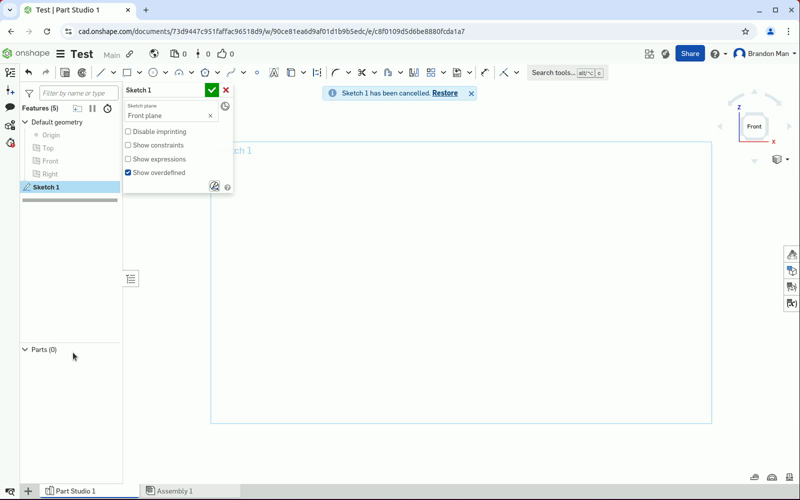
key(l)
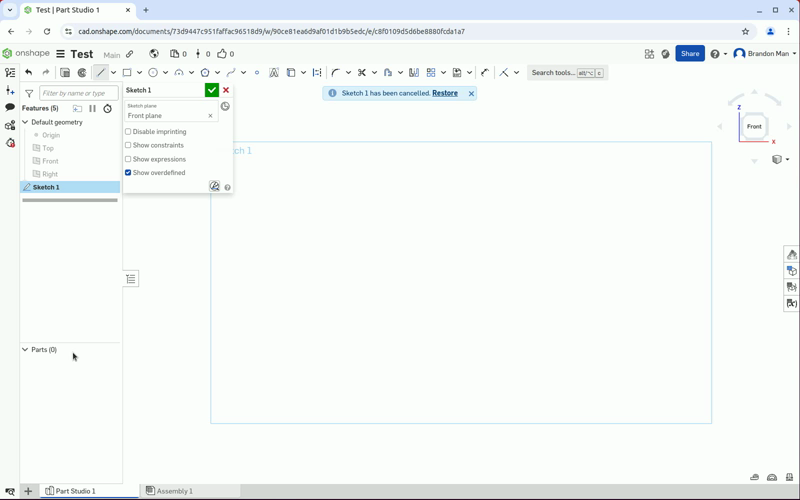
key_down(shift)
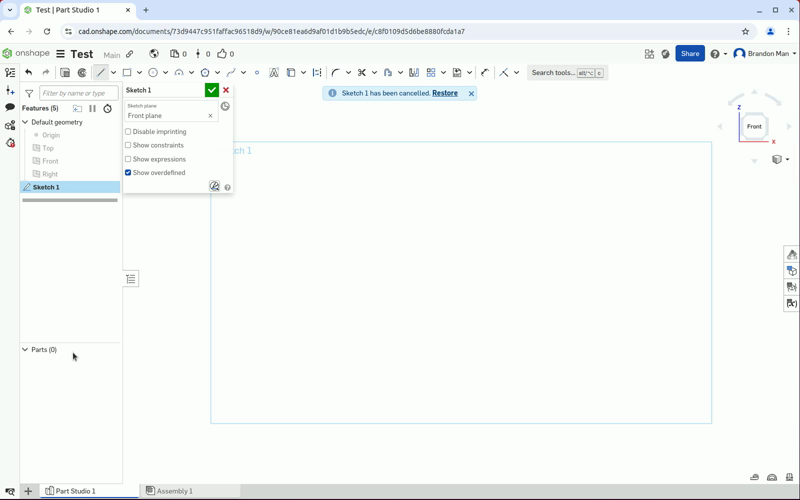
mouse_move(382, 282)
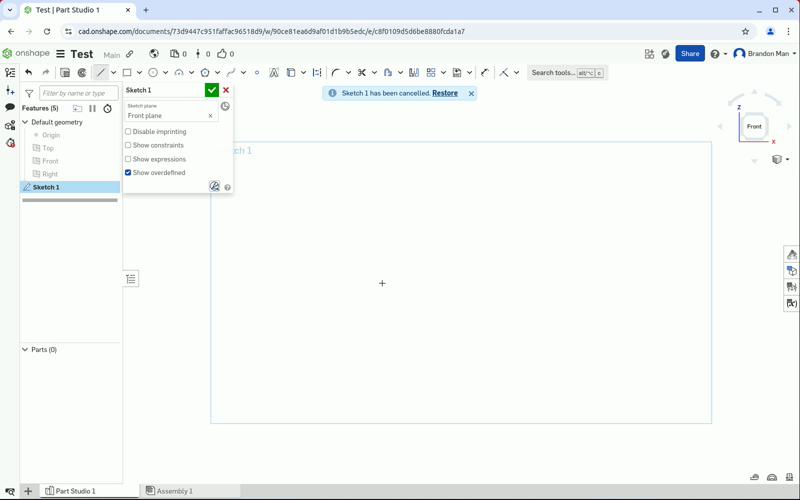
click(382, 282)
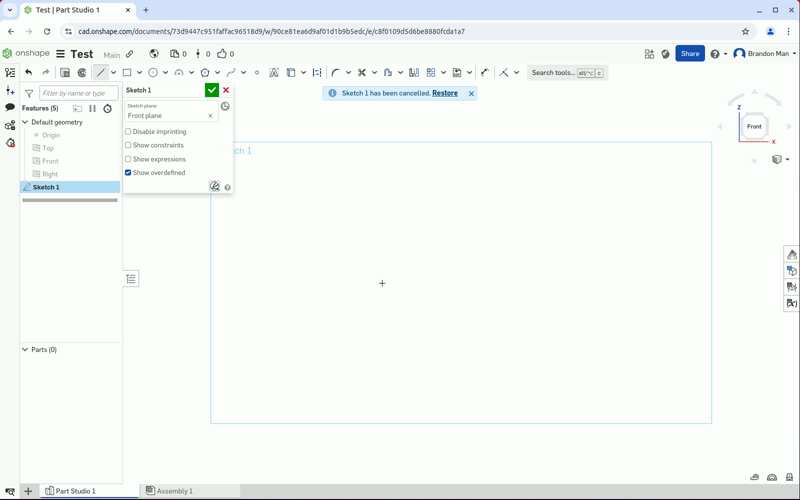
key_up(shift)
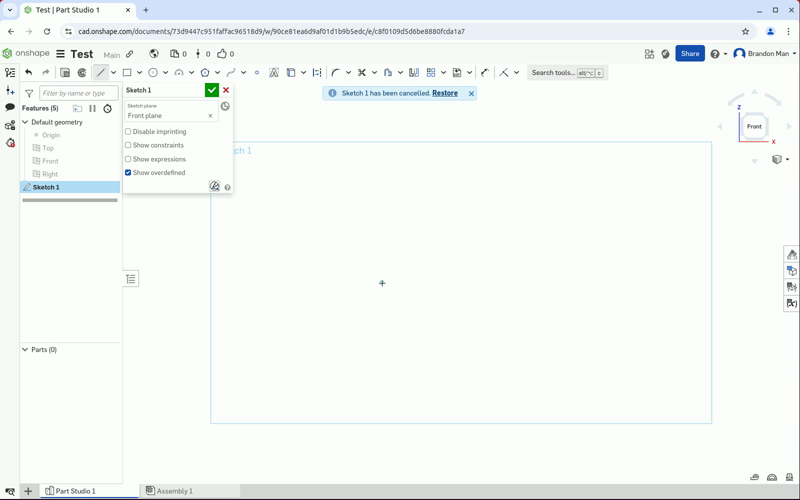
key_down(shift)
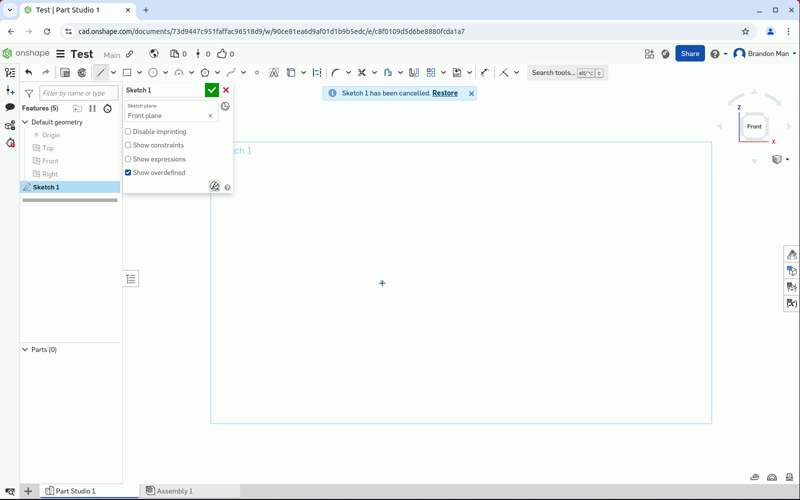
mouse_move(550, 282)
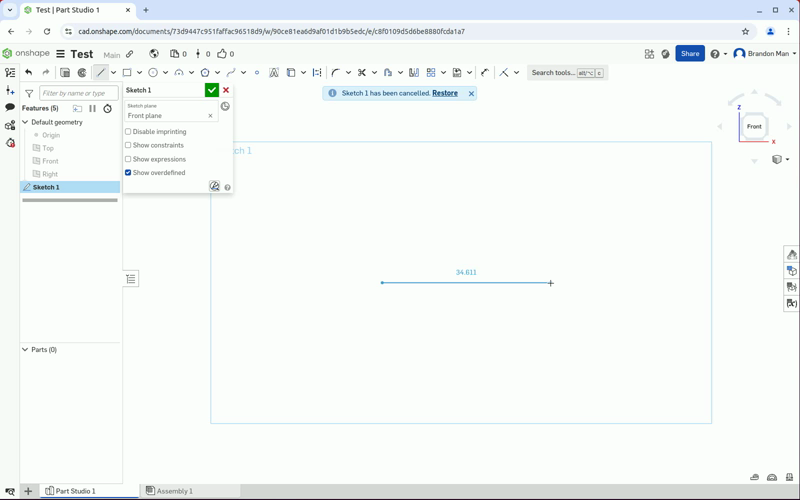
click(550, 282)
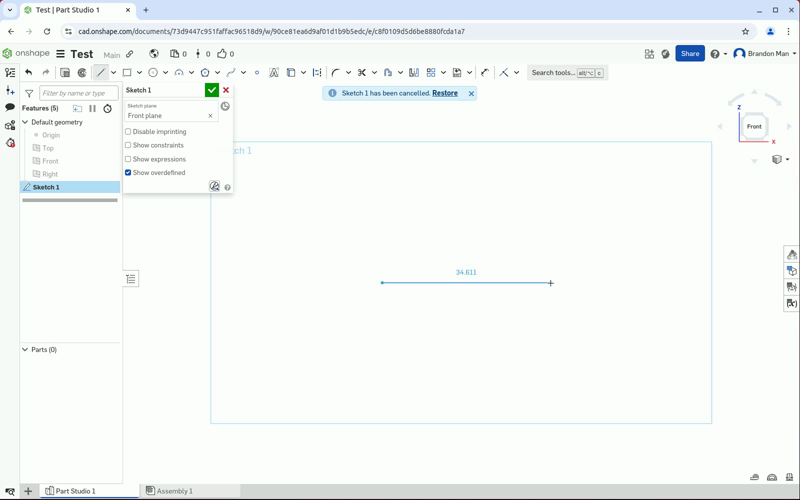
key_up(shift)
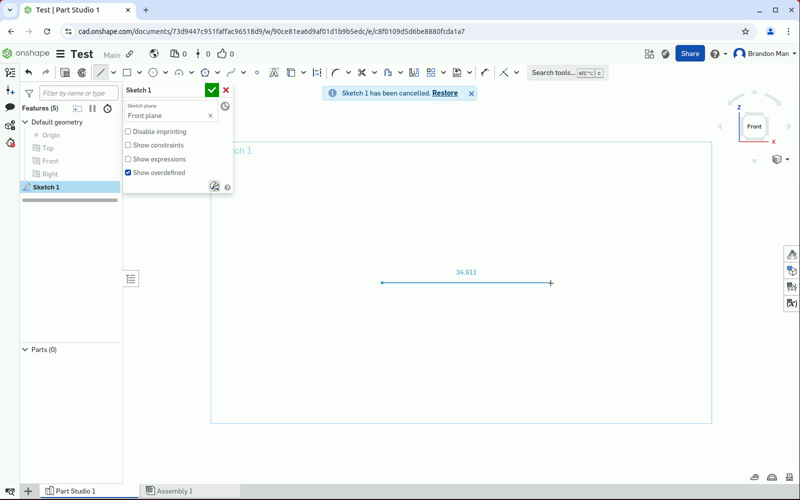
key_down(shift)
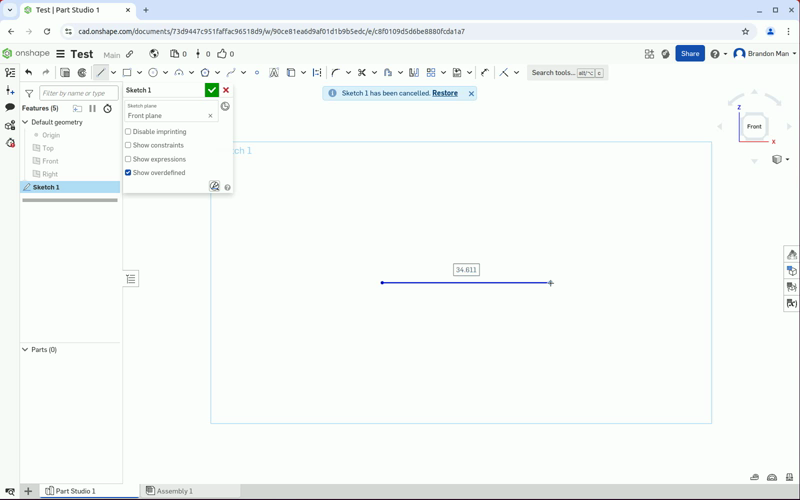
mouse_move(550, 171)
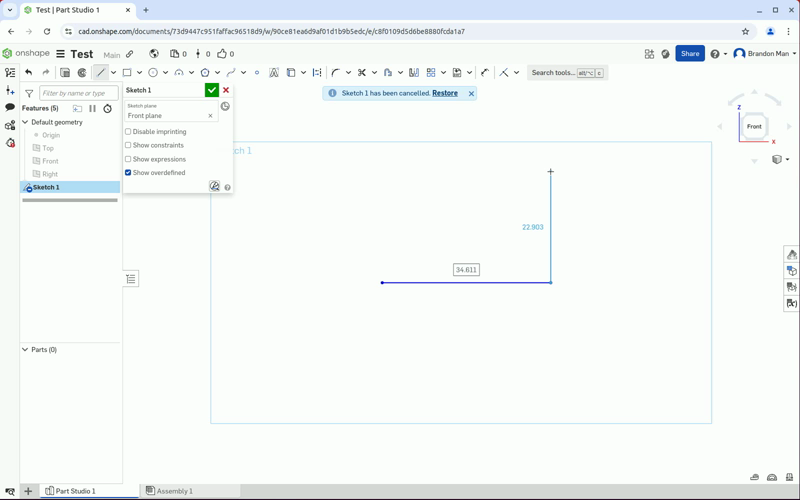
click(550, 171)
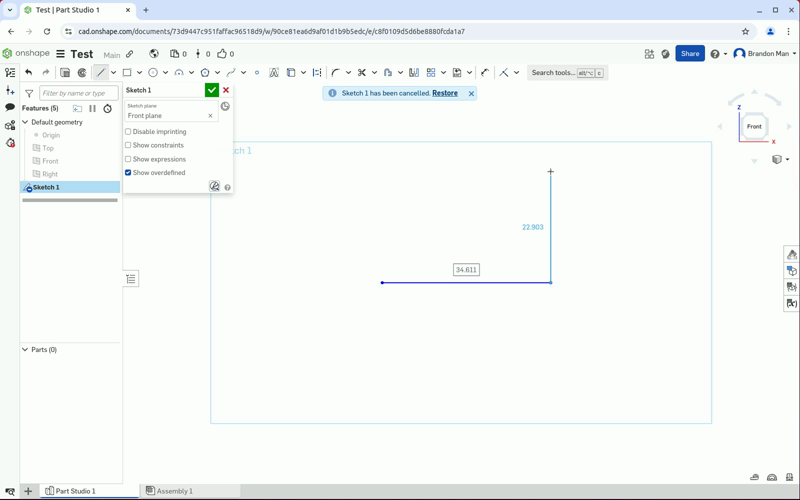
key_up(shift)
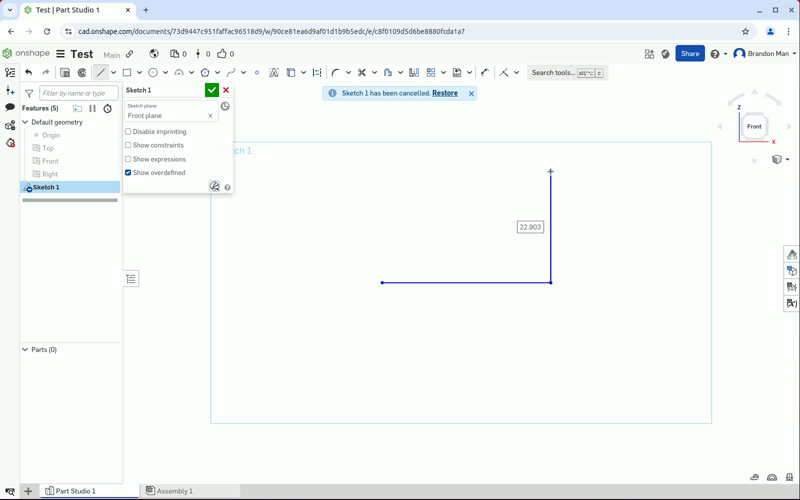
key_down(shift)
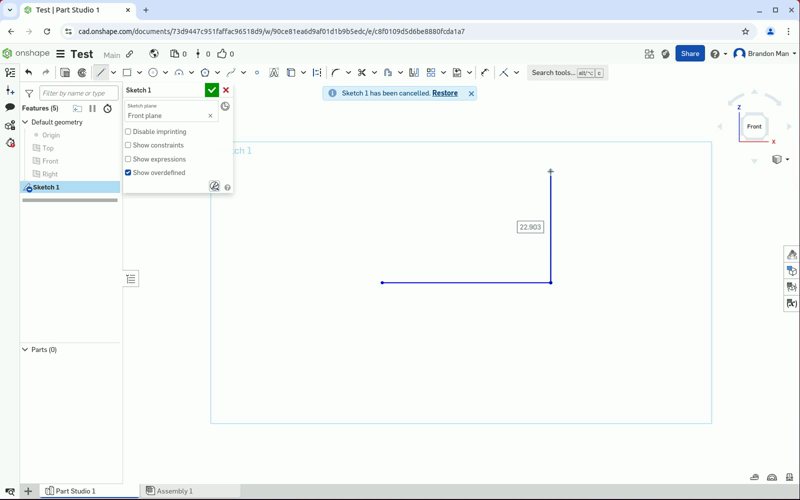
mouse_move(382, 171)
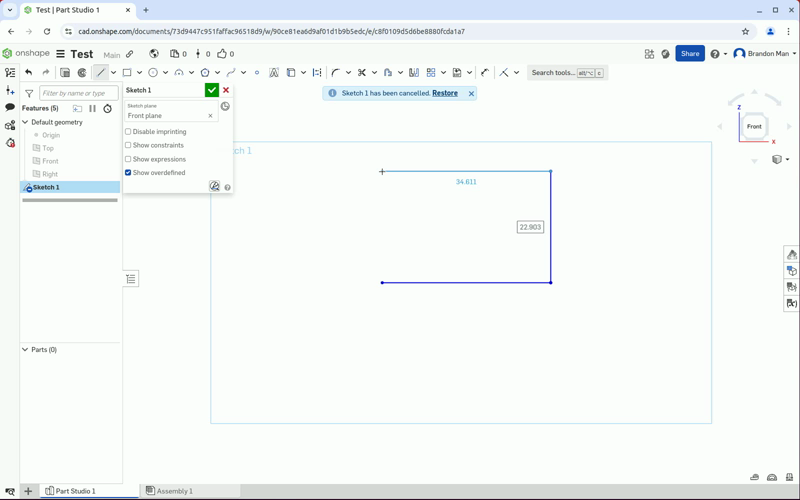
click(382, 171)
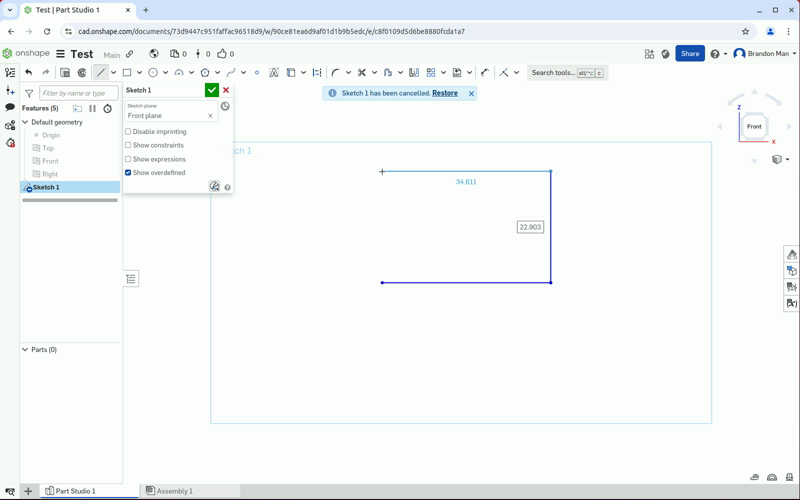
key_up(shift)
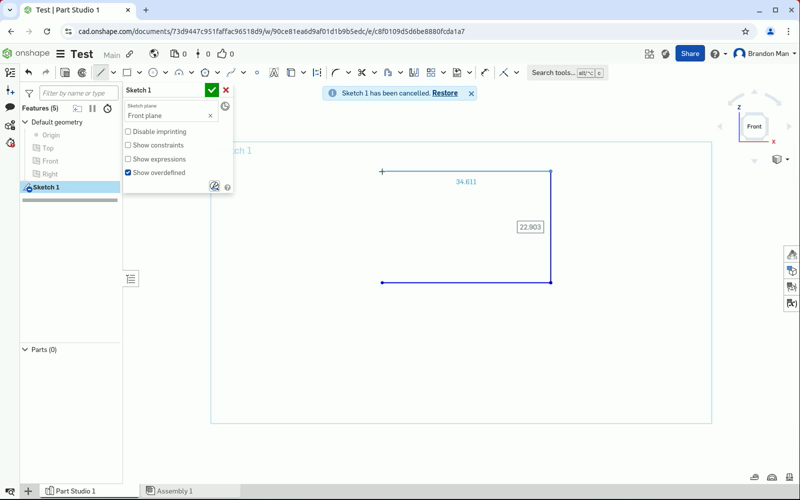
key_down(shift)
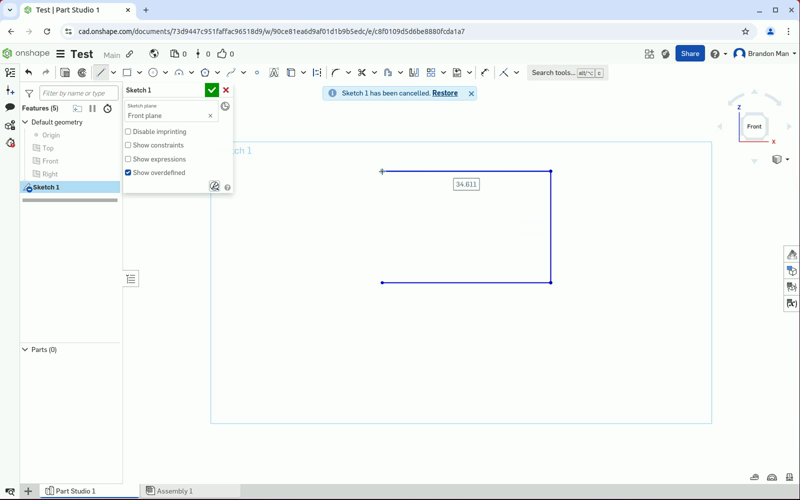
mouse_move(382, 282)
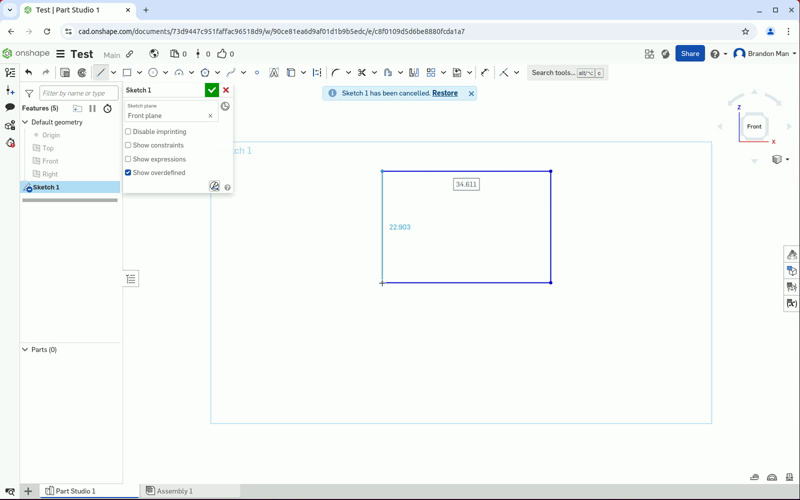
key_up(shift)
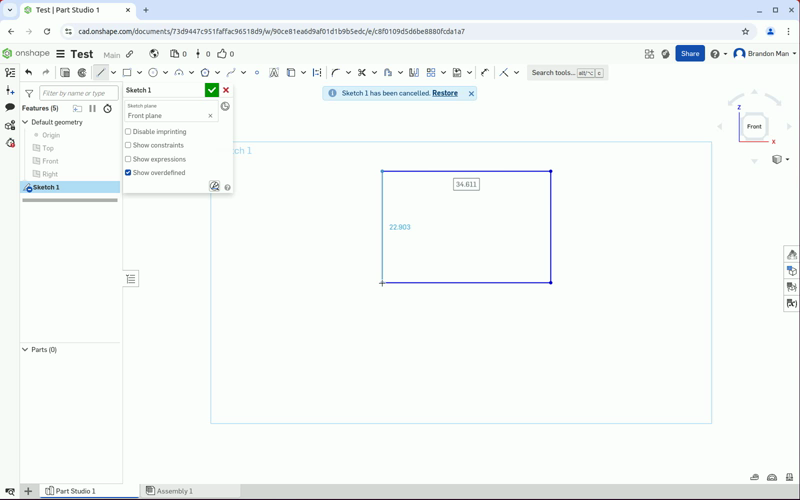
click(382, 282)
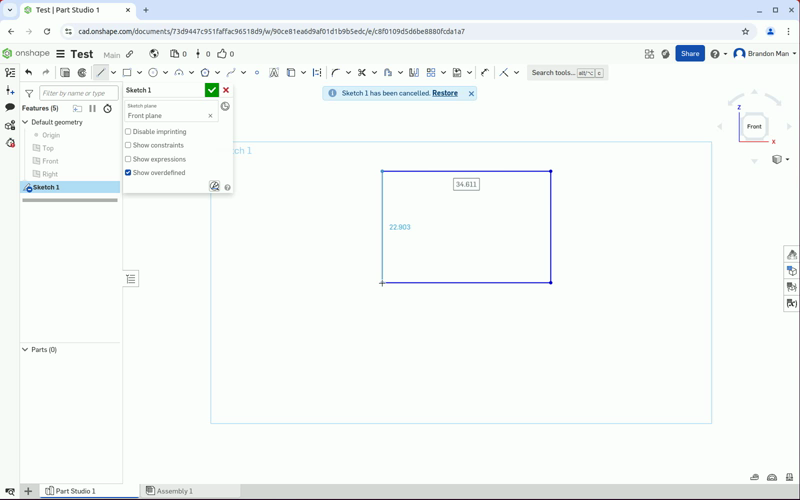
key(esc)
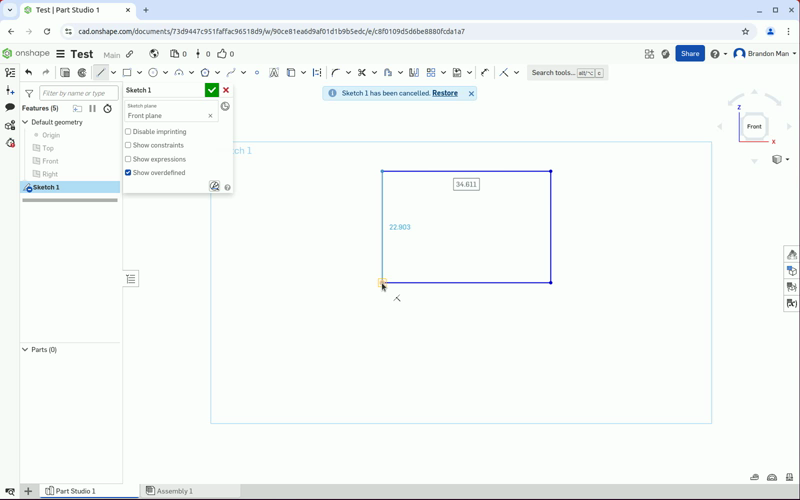
mouse_move(409, 194)
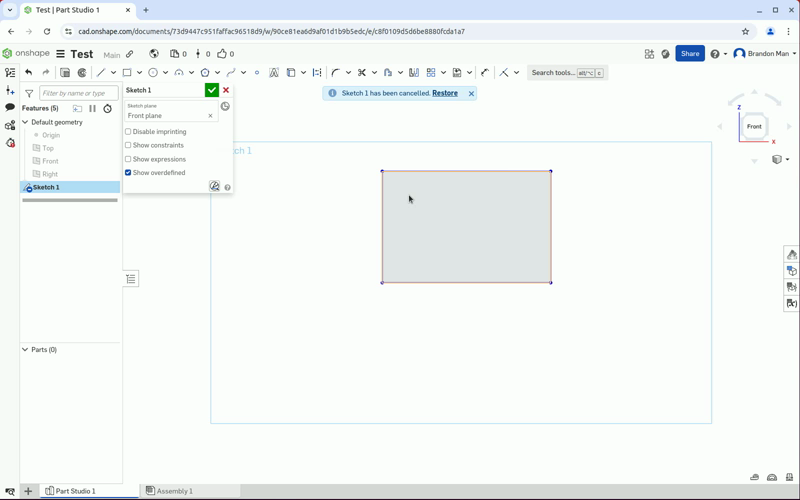
click(409, 194)
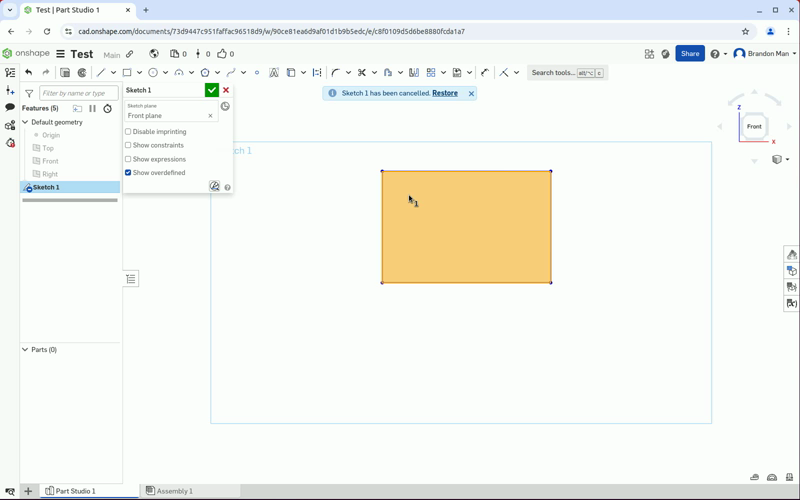
mouse_move(73, 352)
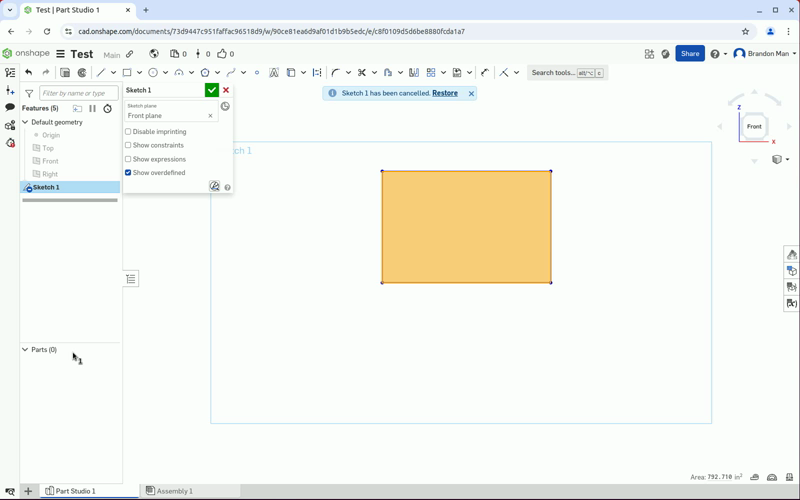
key(shift+y)
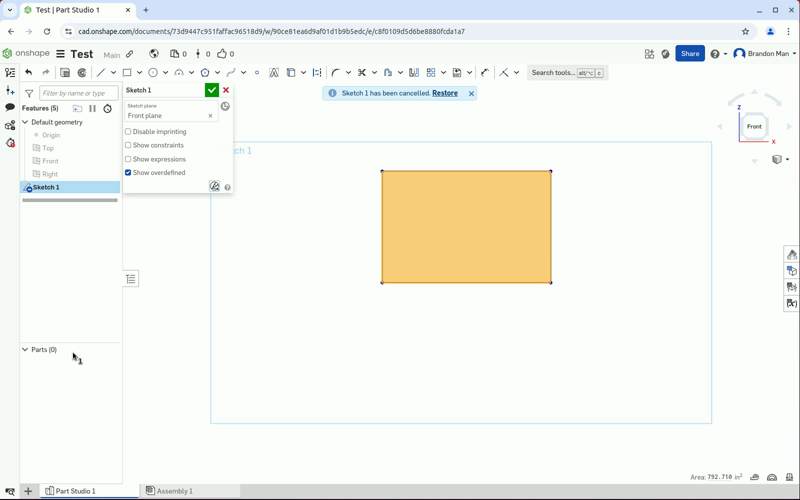
key(shift+e)
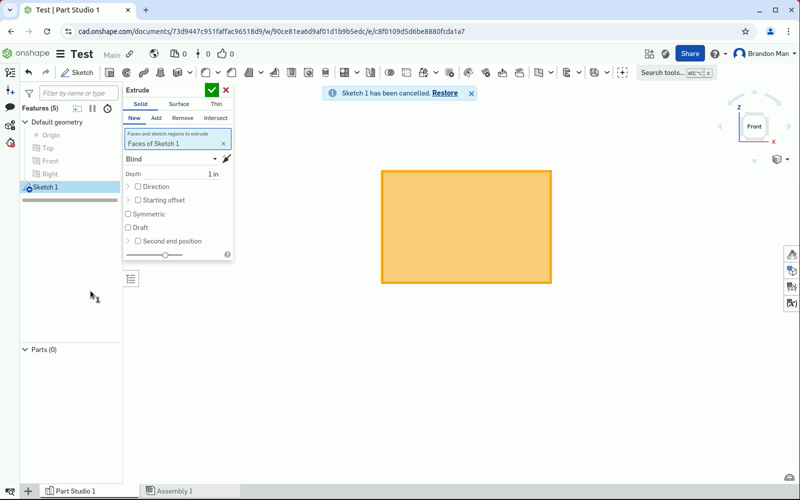
mouse_move(143, 106)
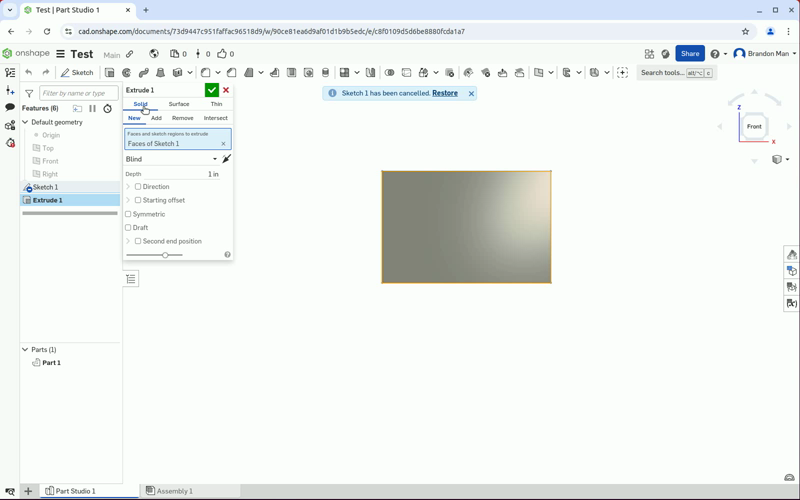
click(143, 106)
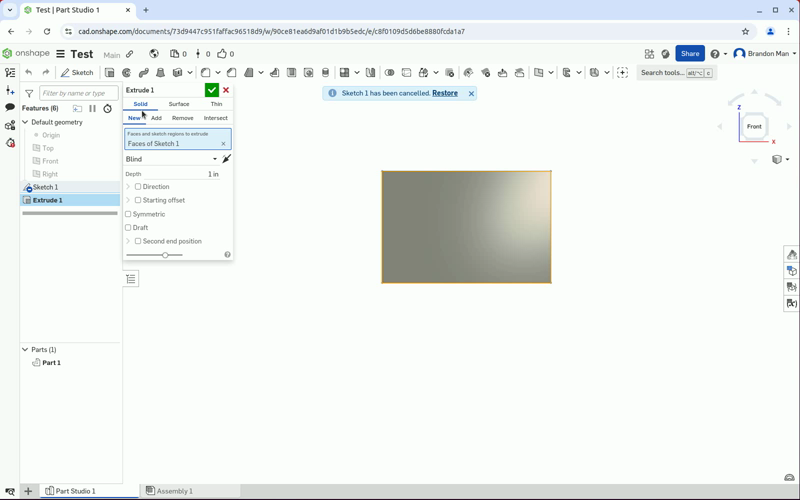
mouse_move(137, 120)
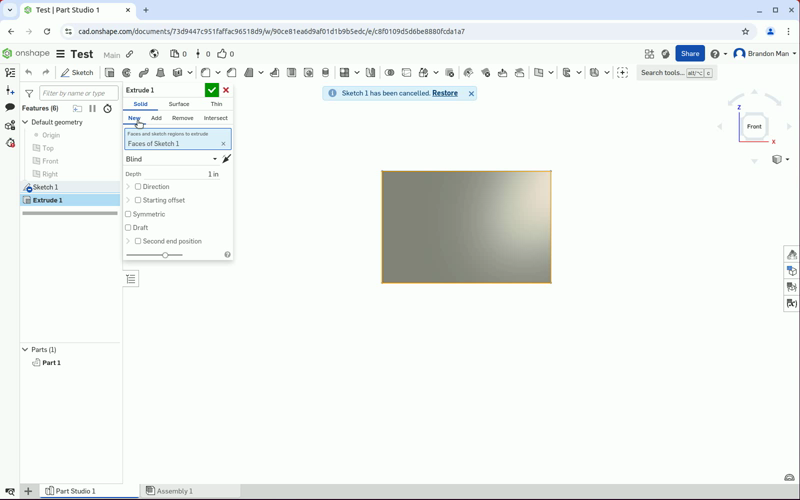
click(137, 120)
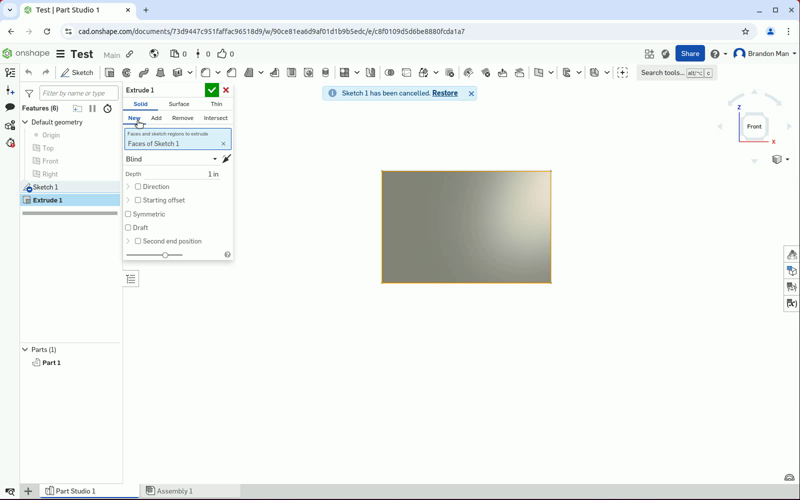
key(tab, 4)
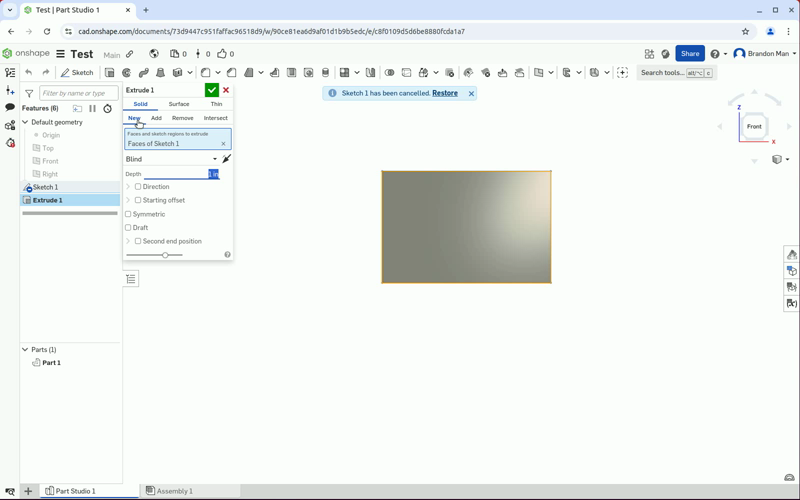
text(23.108)
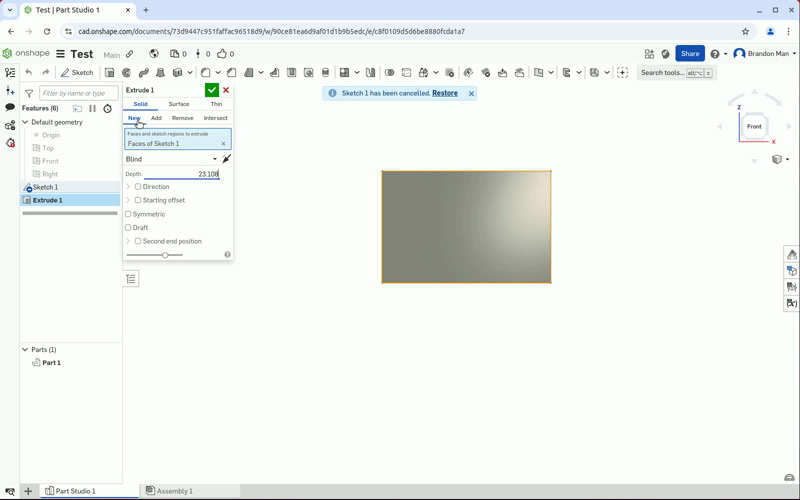
key(enter)
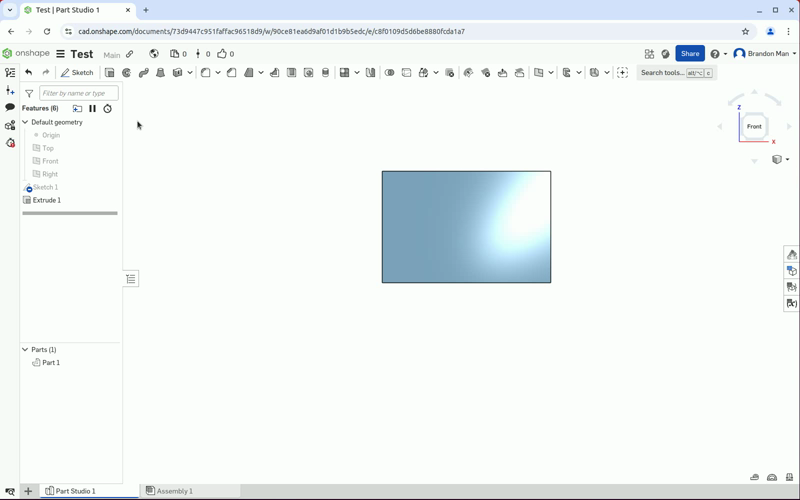
key(shift+h)
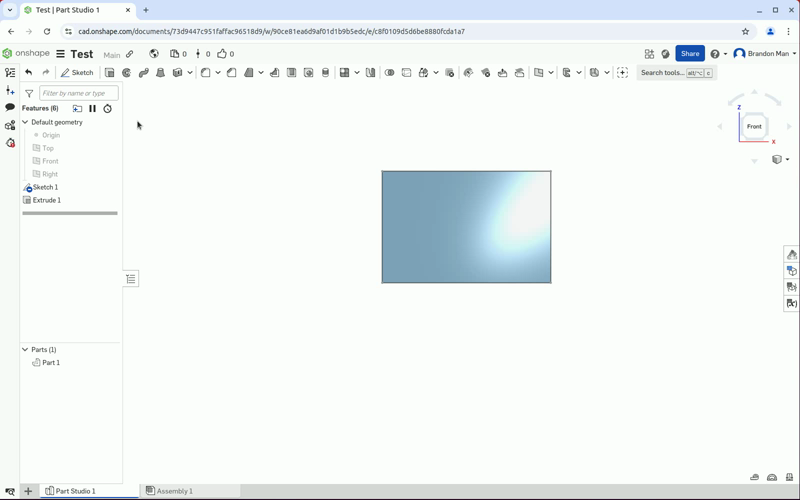
key(shift+h)
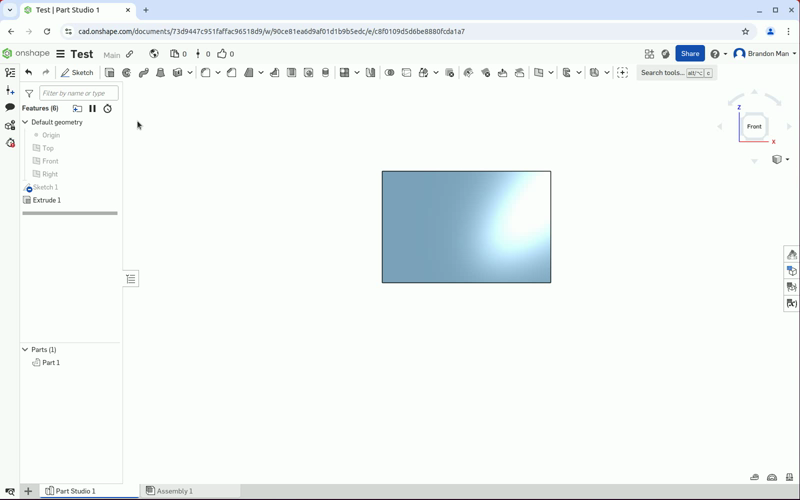
mouse_move(73, 189)
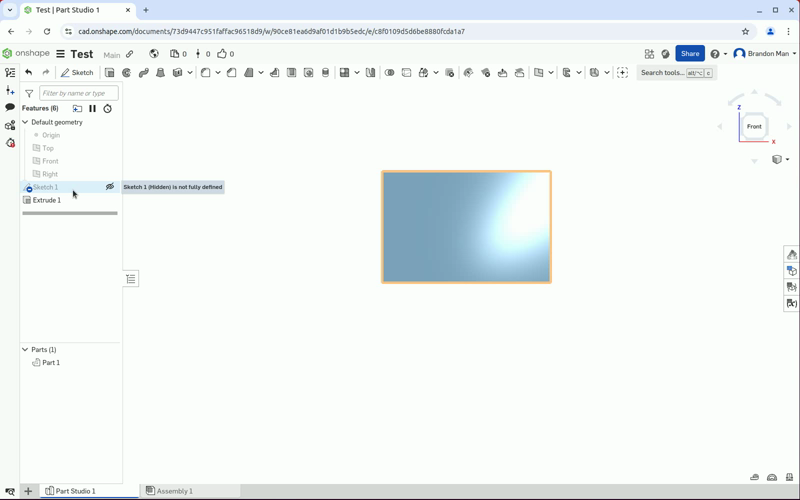
click(73, 189)
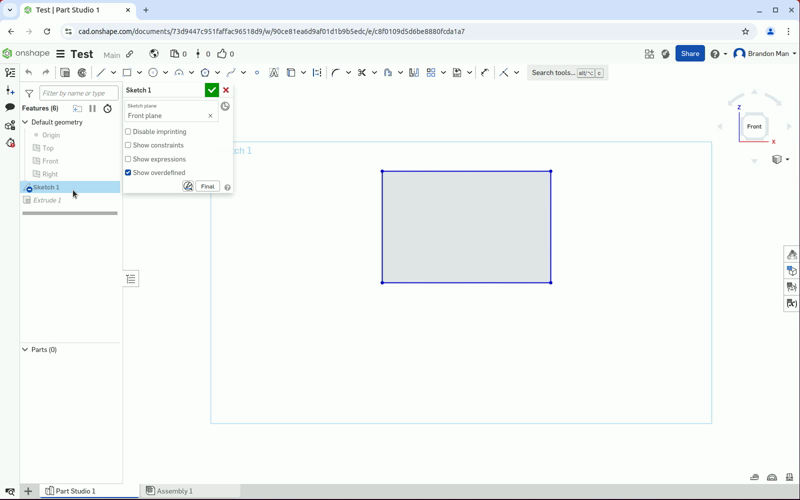
mouse_move(229, 92)
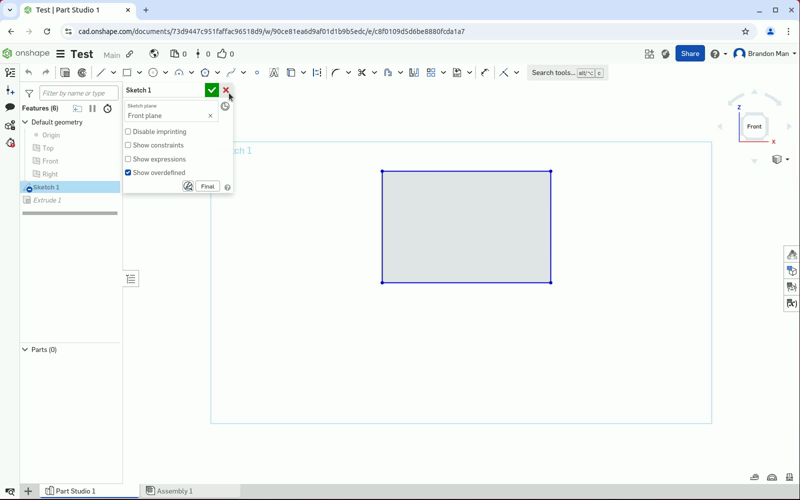
click(229, 92)
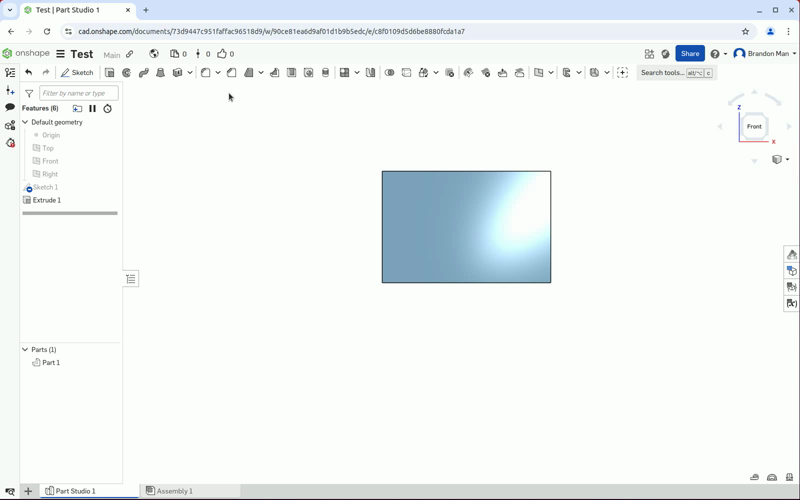
mouse_move(73, 352)
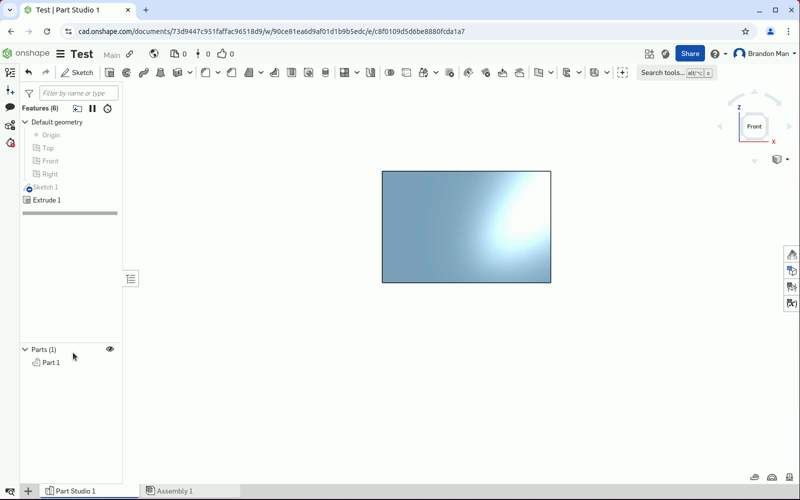
key(y)
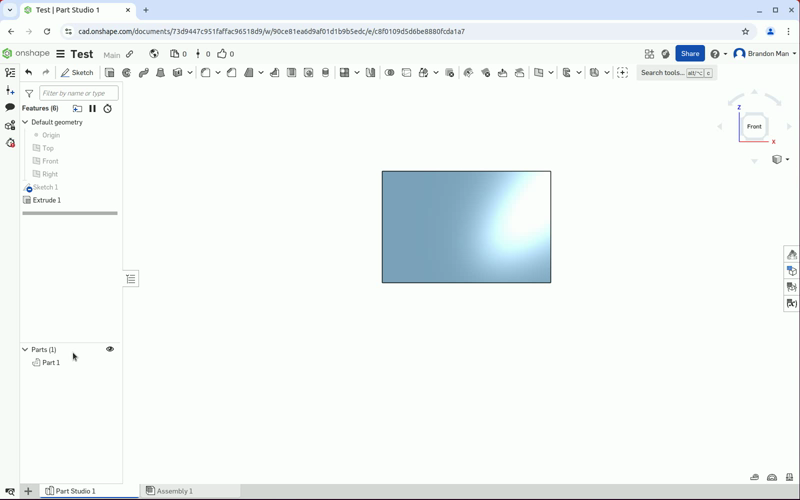
key(shift+p)
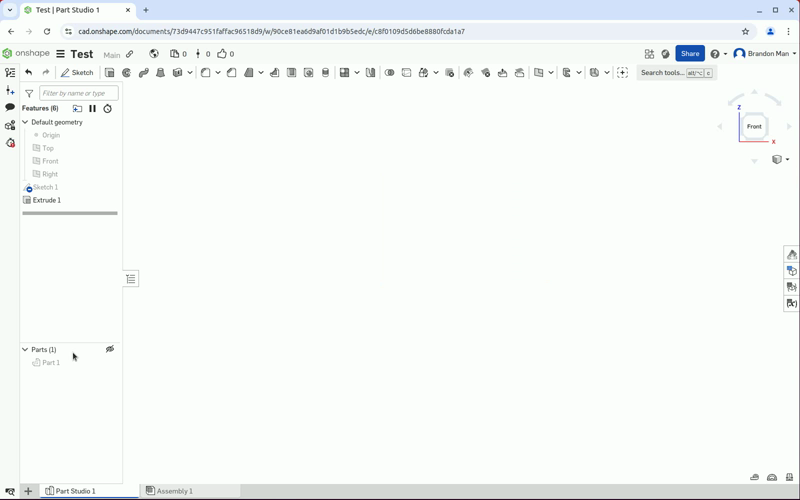
key(space)
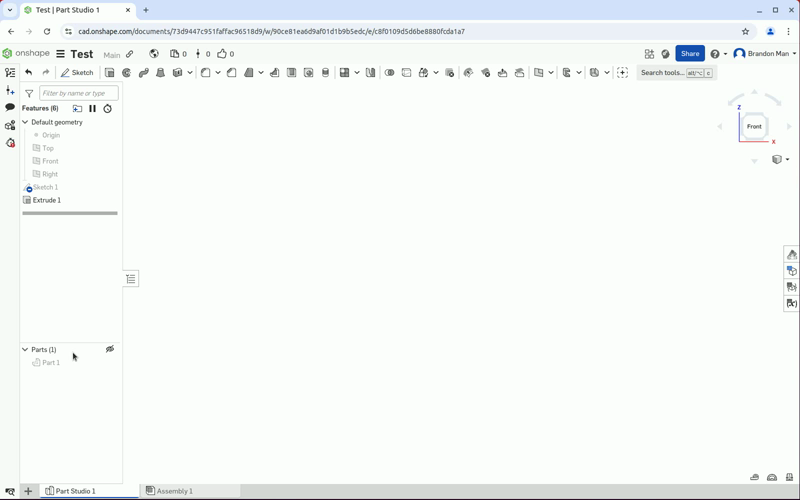
key_down(shift)
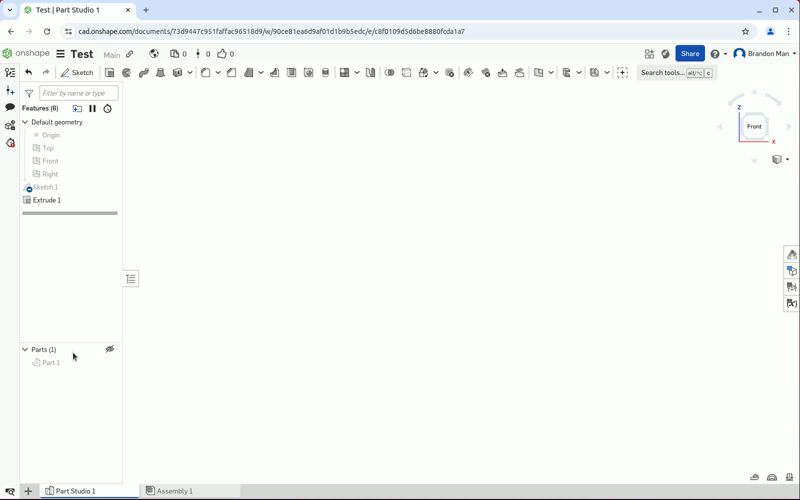
key(down)
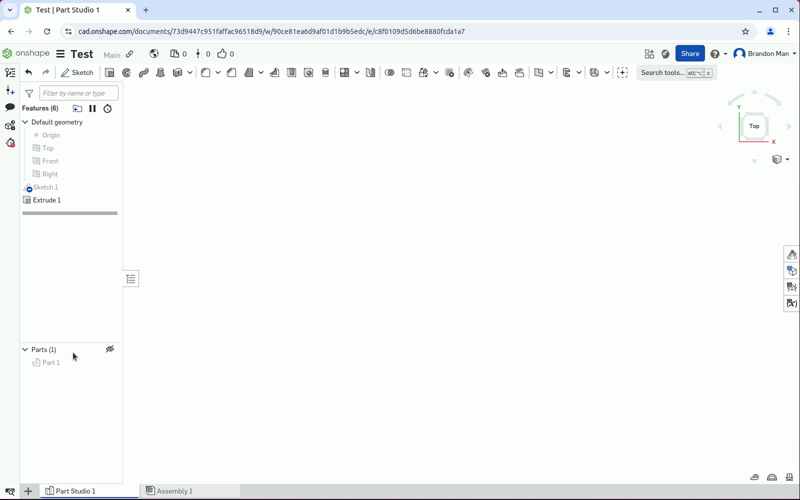
key_up(shift)
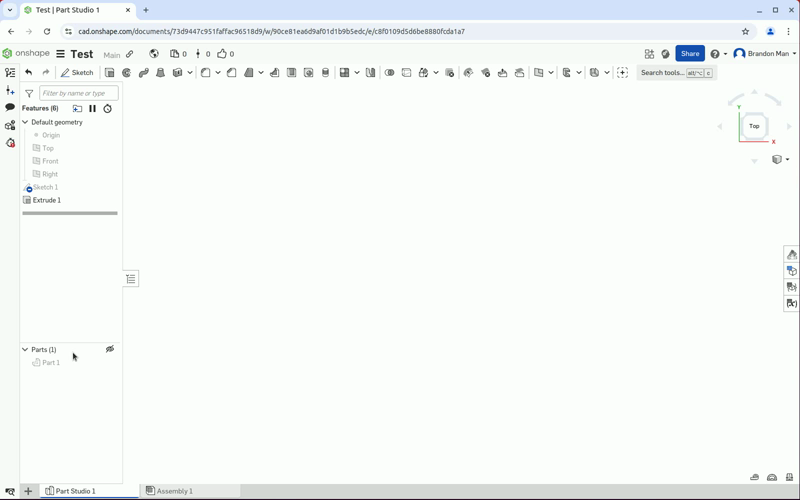
mouse_move(73, 352)
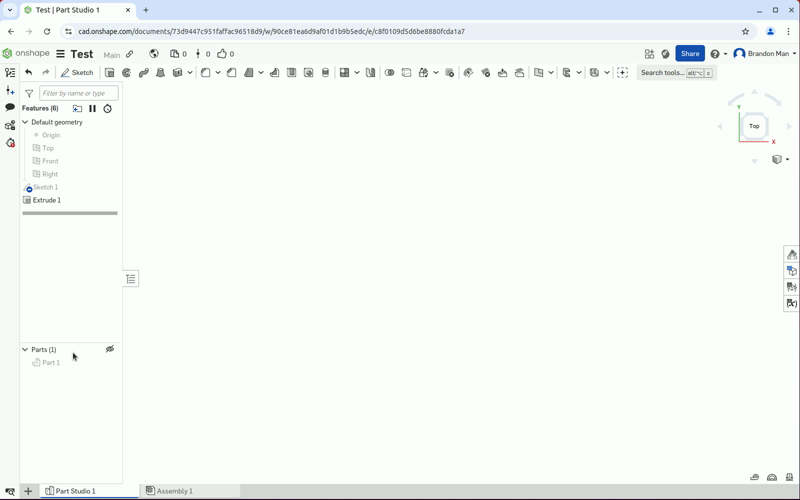
key(shift+y)
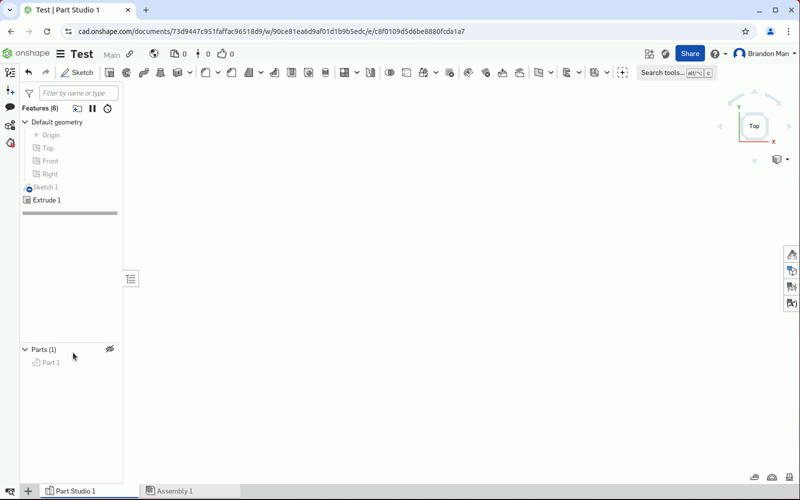
key(shift+s)
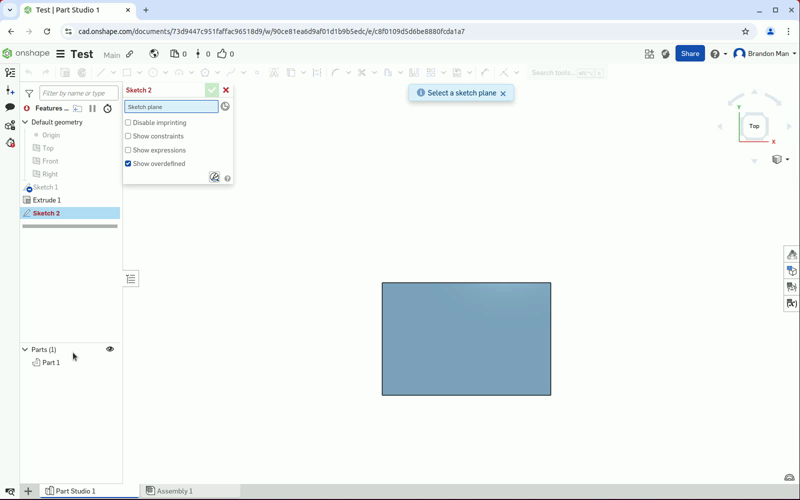
mouse_move(73, 150)
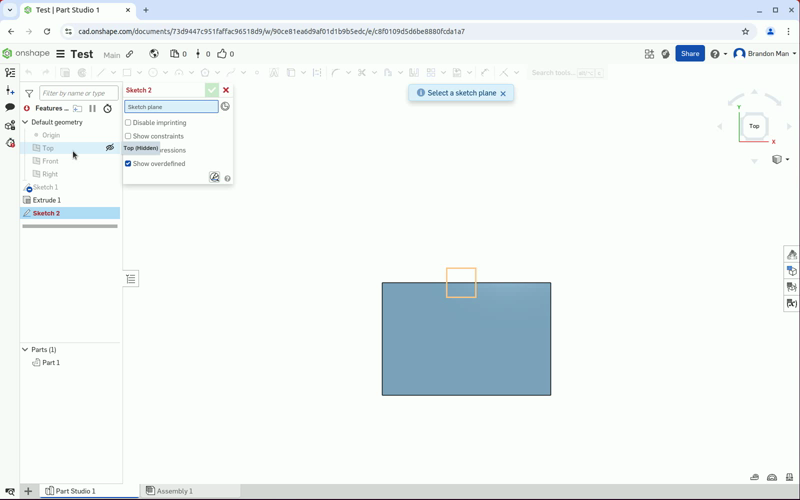
click(73, 150)
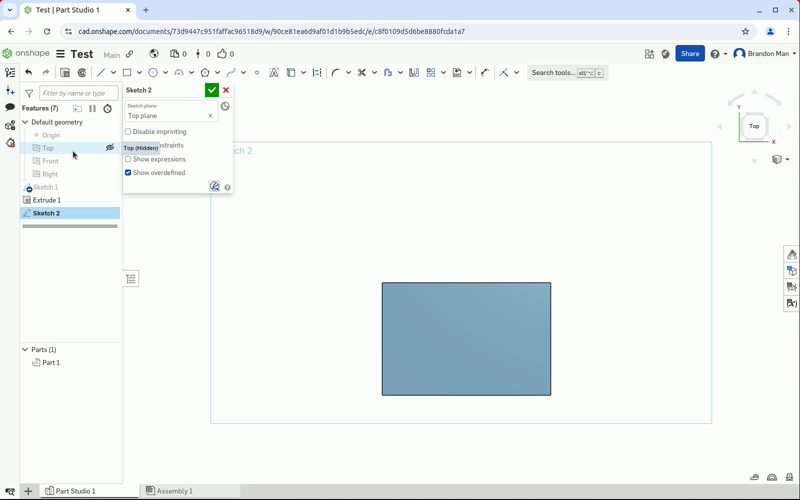
mouse_move(73, 352)
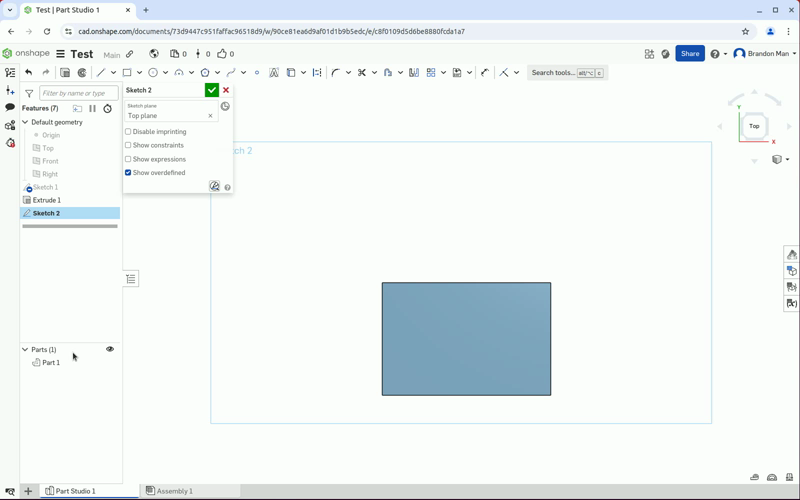
key(y)
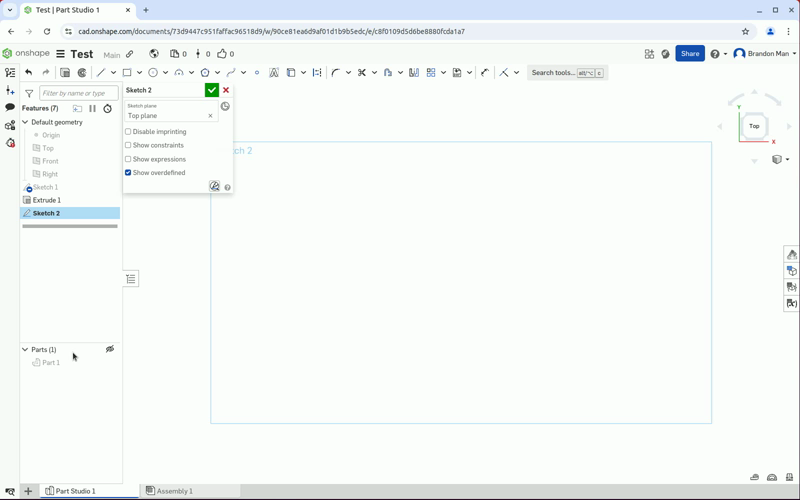
key(l)
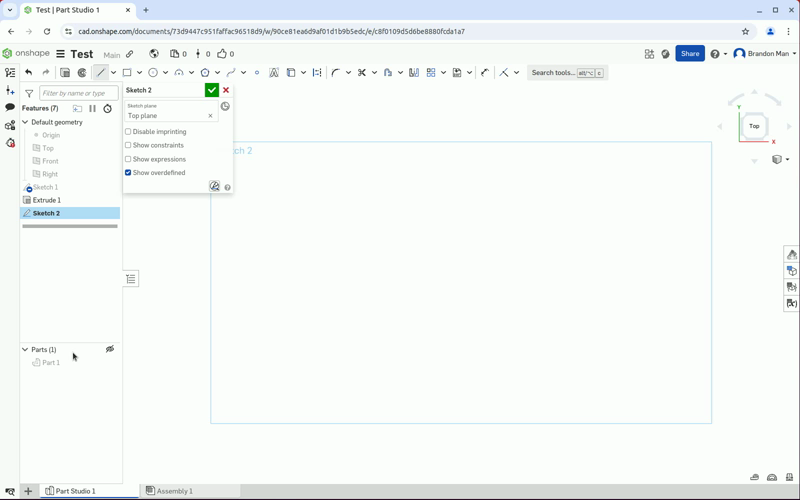
key_down(shift)
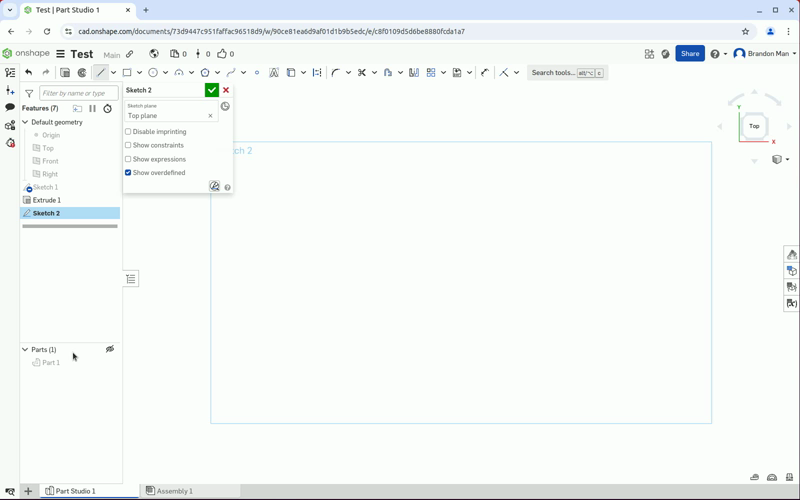
mouse_move(410, 395)
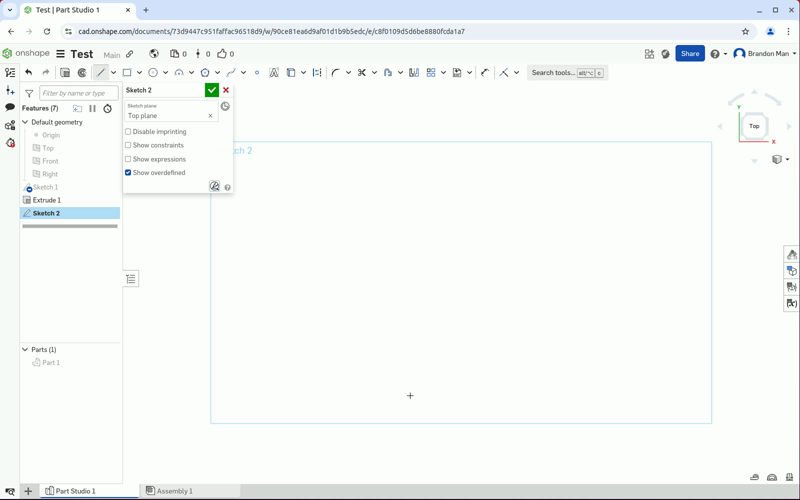
click(410, 395)
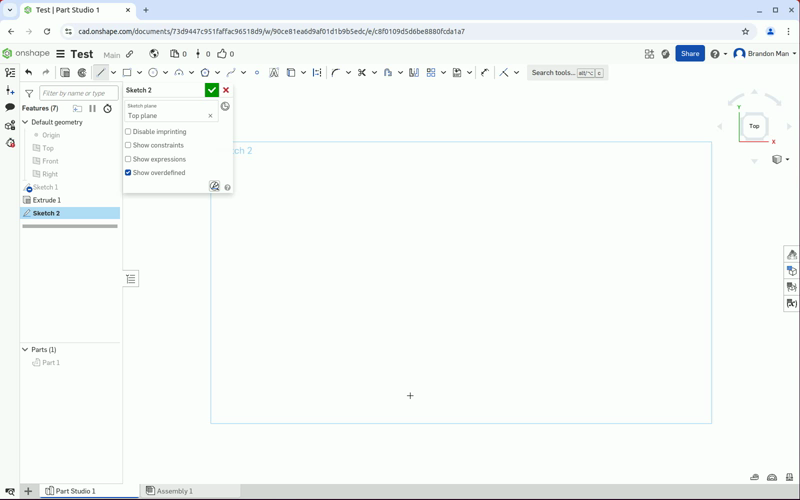
key_up(shift)
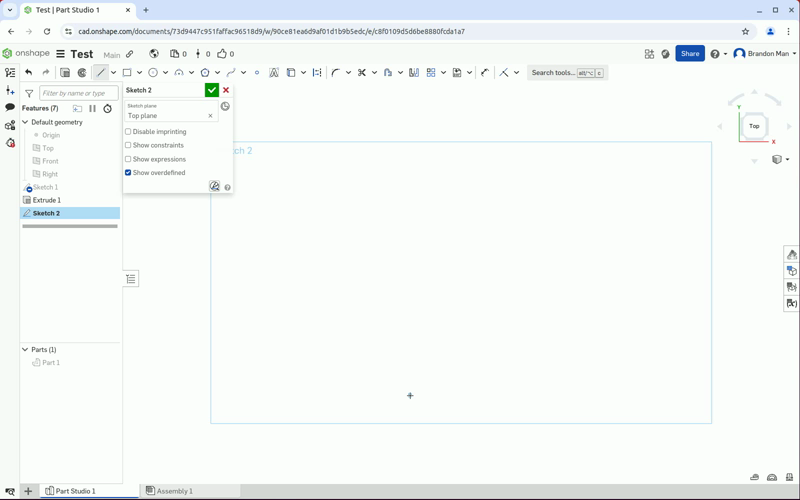
key_down(shift)
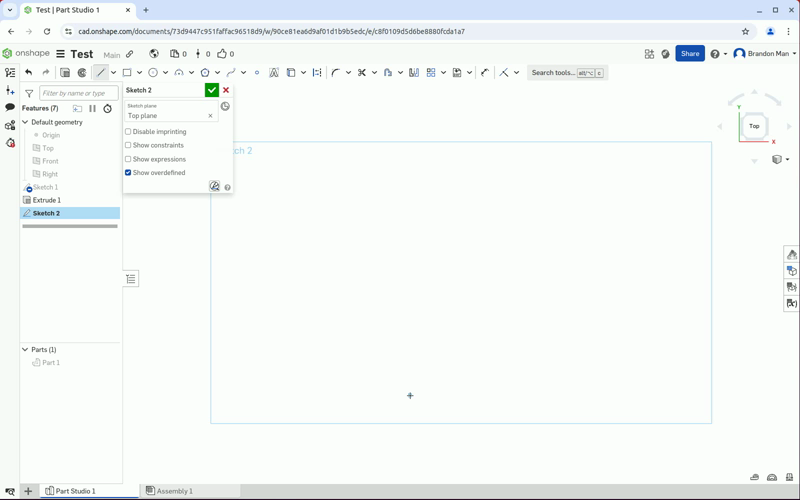
mouse_move(522, 395)
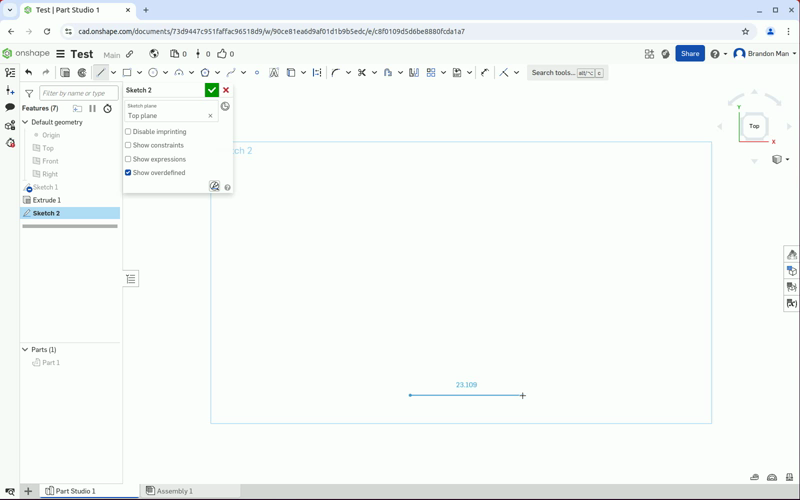
click(522, 395)
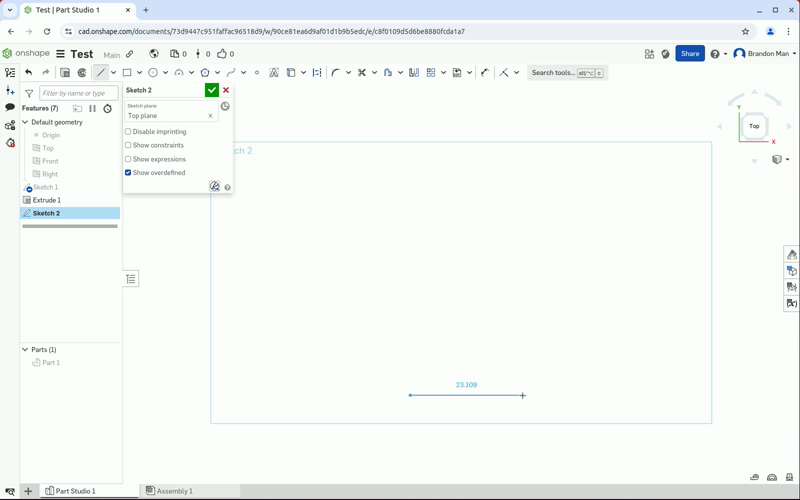
key_up(shift)
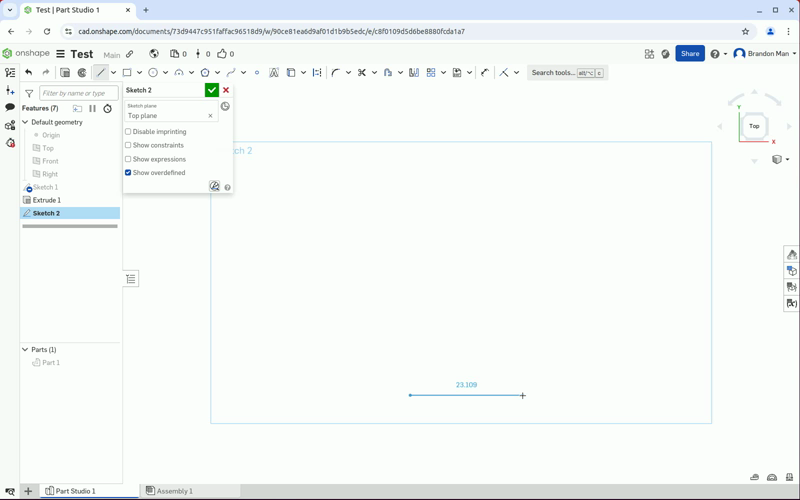
key_down(shift)
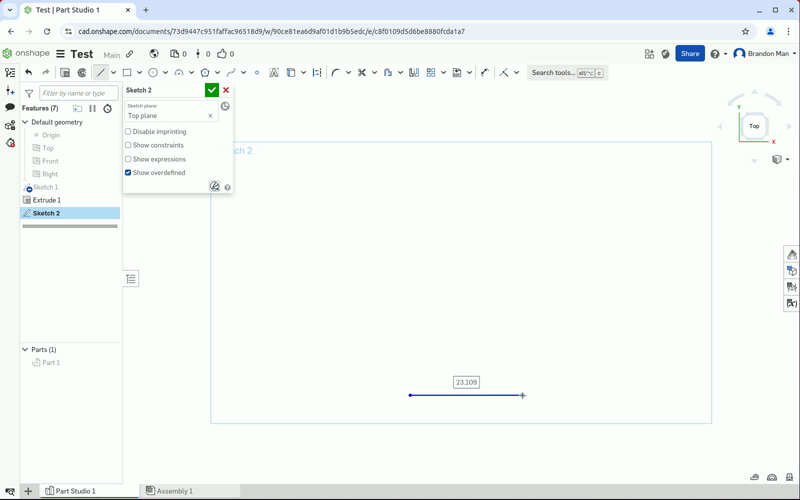
mouse_move(522, 282)
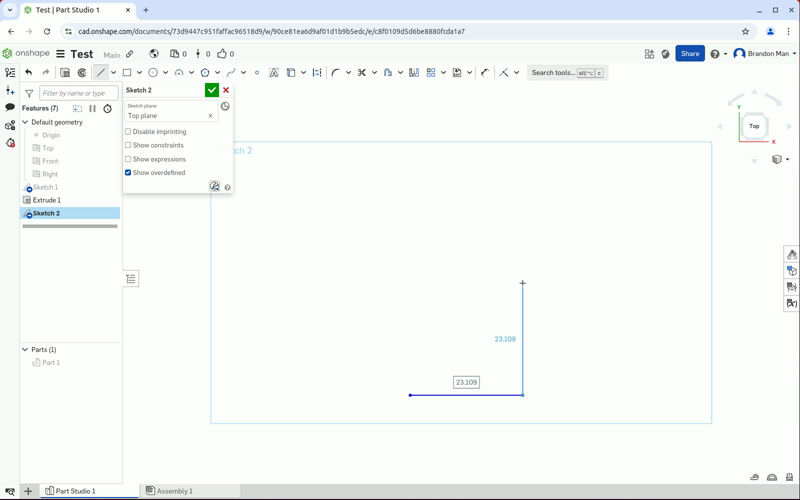
click(522, 282)
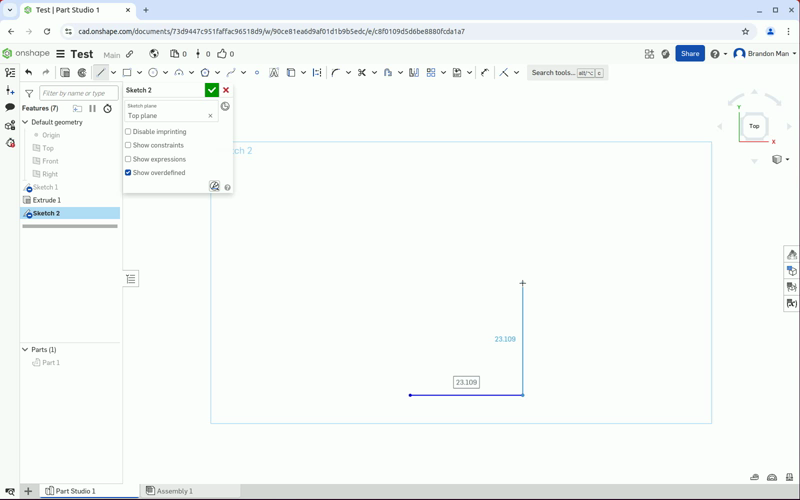
key_up(shift)
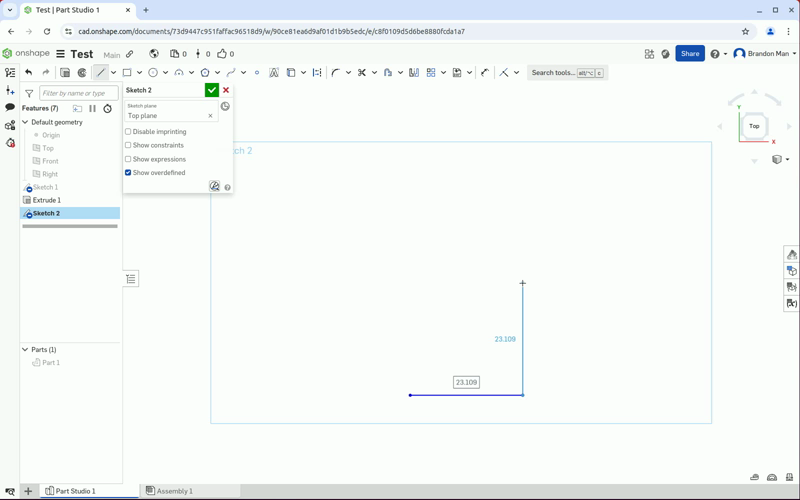
key_down(shift)
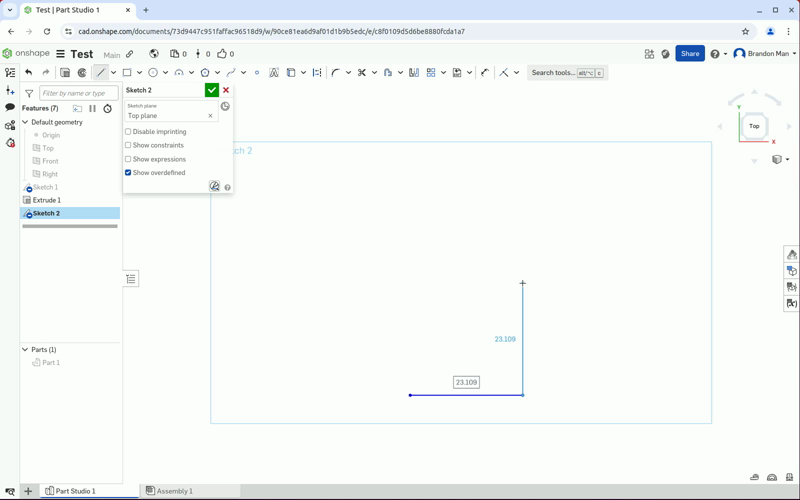
mouse_move(410, 282)
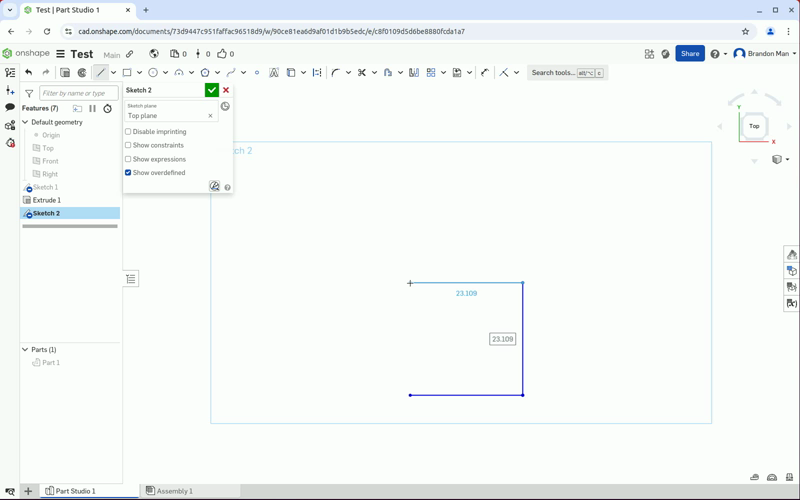
click(410, 282)
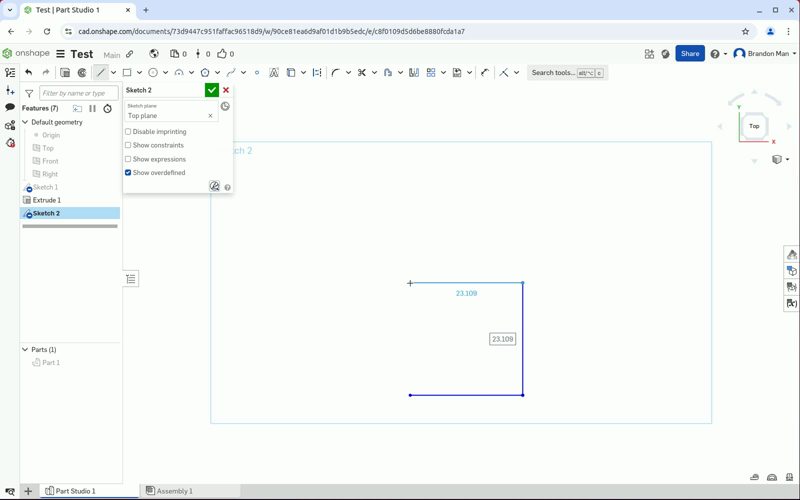
key_up(shift)
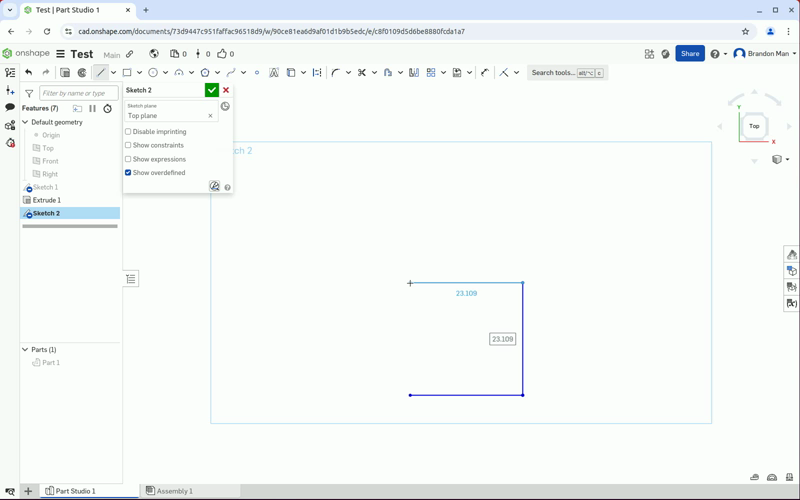
key_down(shift)
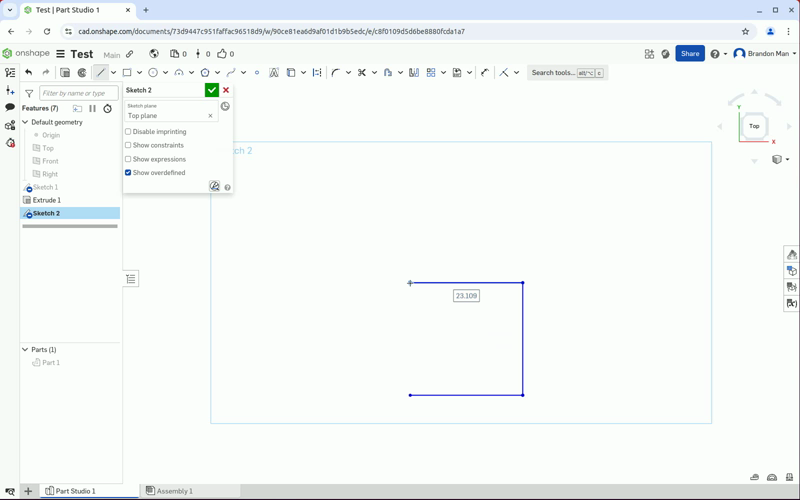
mouse_move(410, 395)
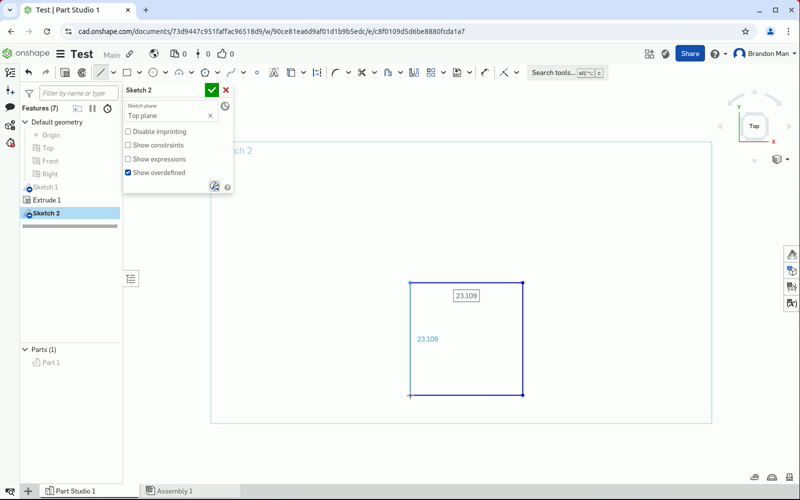
key_up(shift)
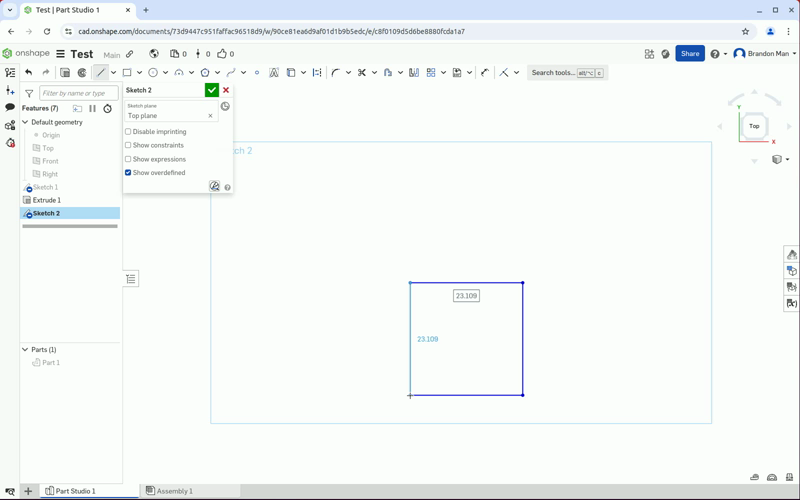
click(410, 395)
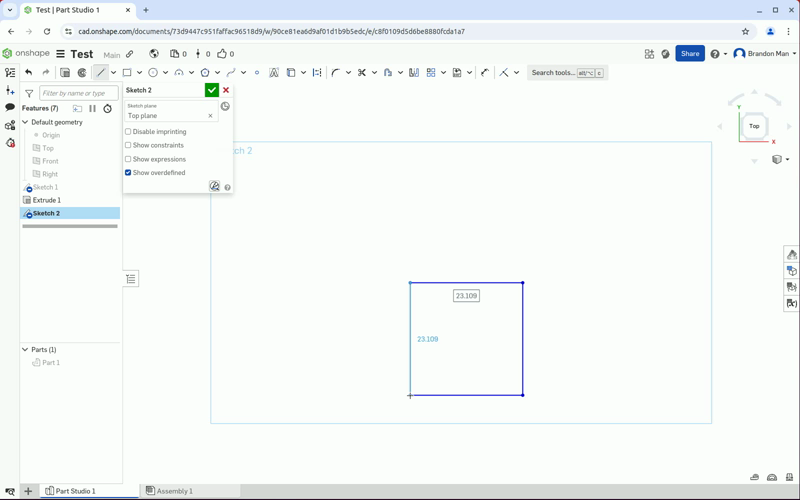
key(esc)
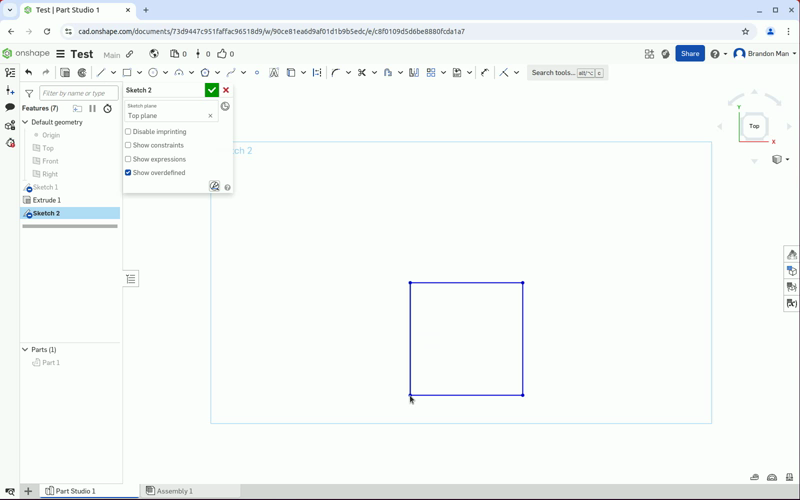
mouse_move(422, 385)
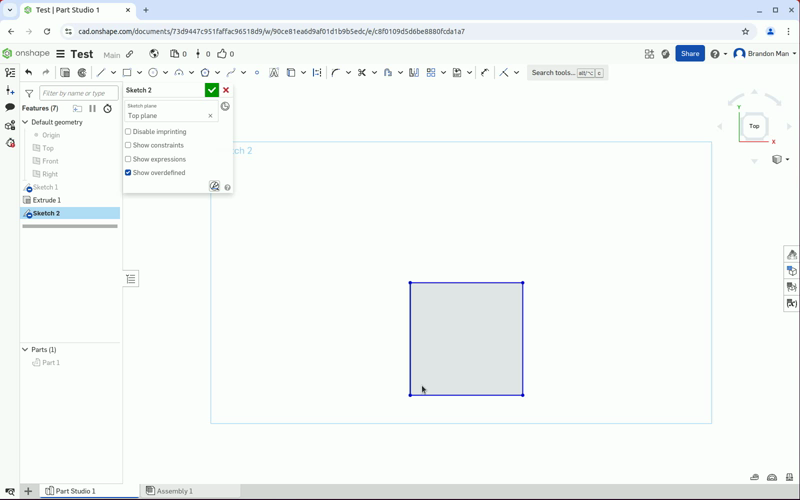
click(422, 385)
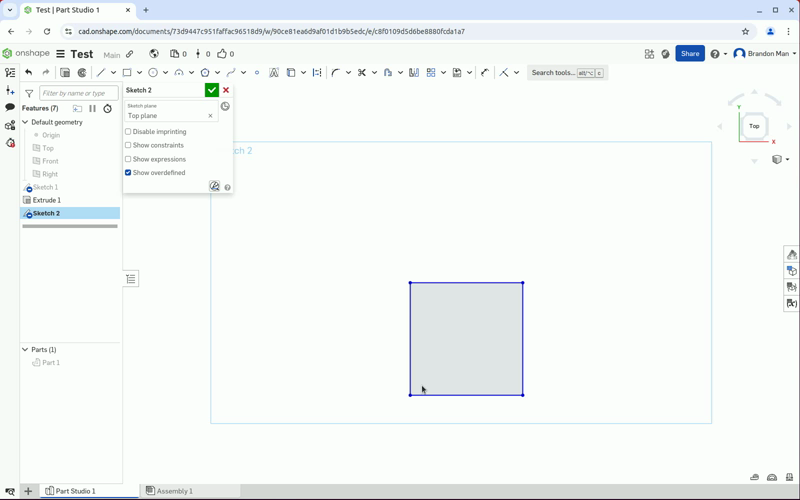
mouse_move(73, 352)
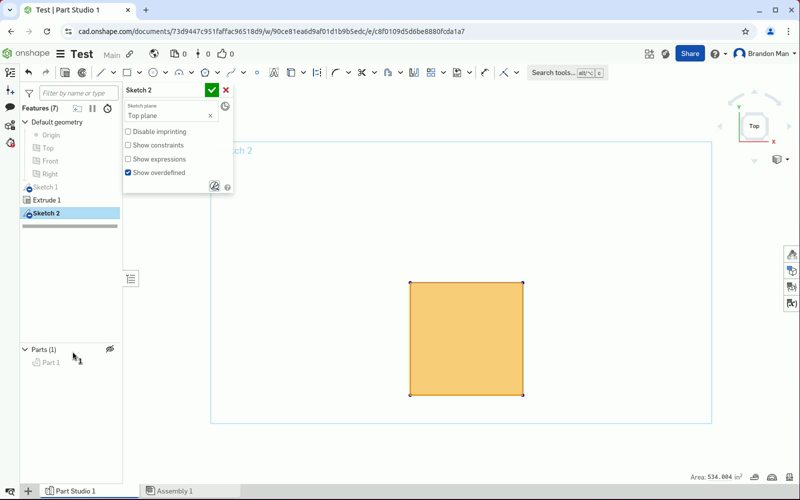
key(shift+y)
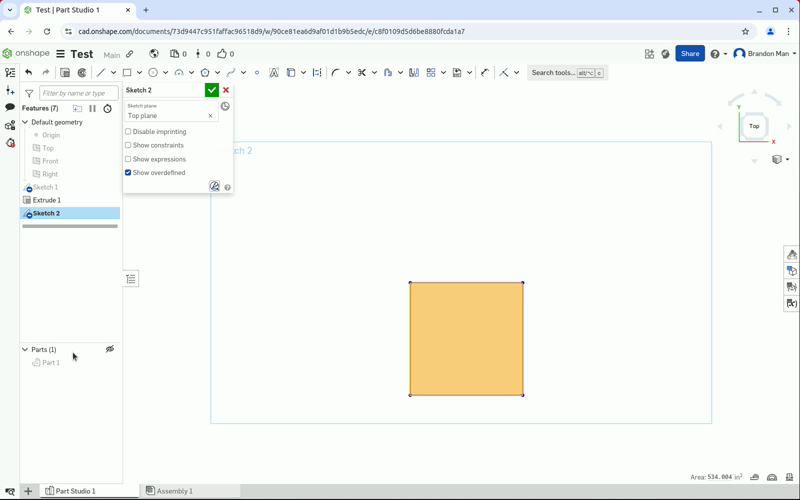
key(shift+e)
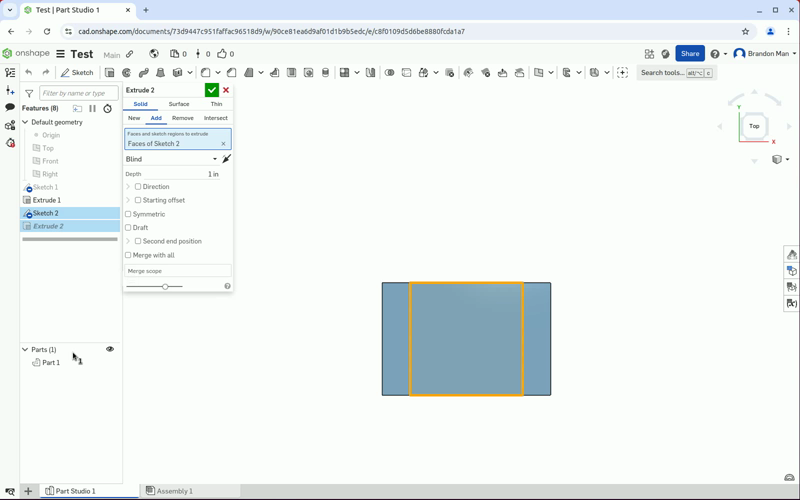
mouse_move(143, 106)
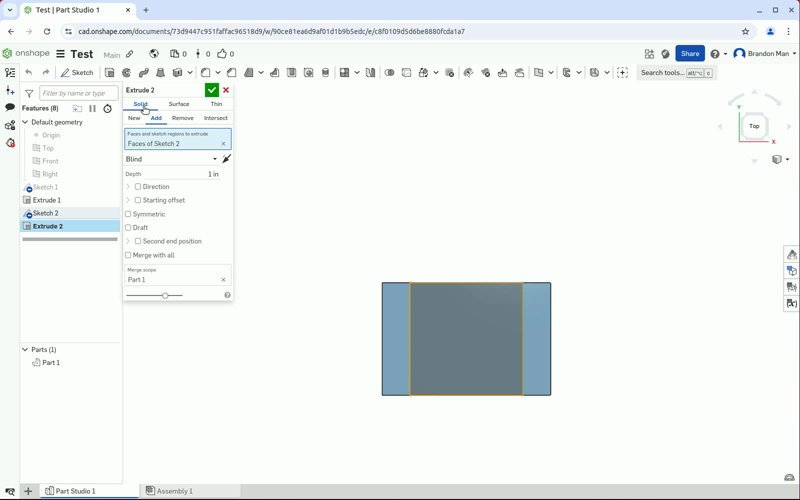
click(143, 106)
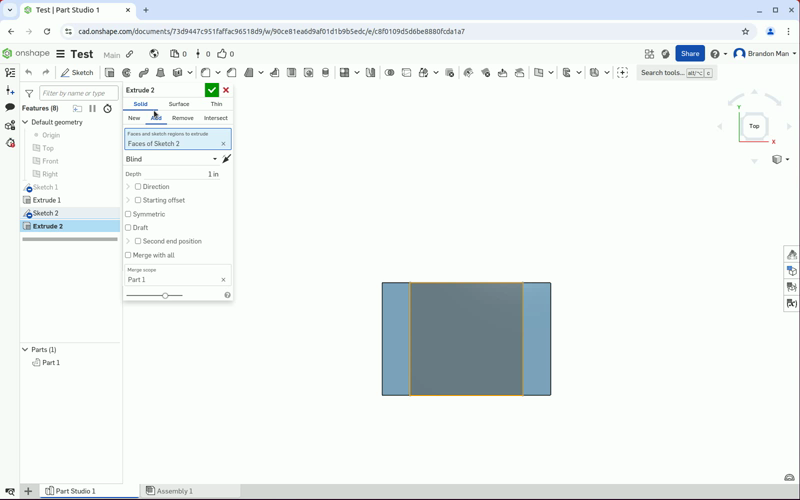
mouse_move(186, 120)
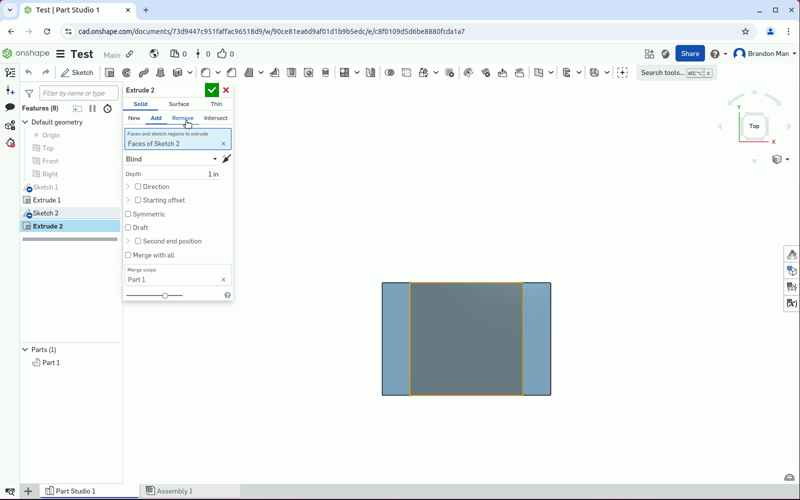
click(186, 120)
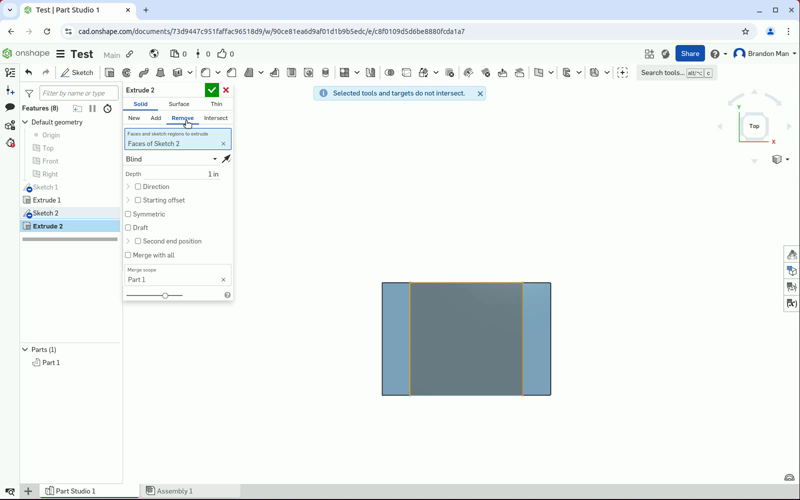
key(tab, 4)
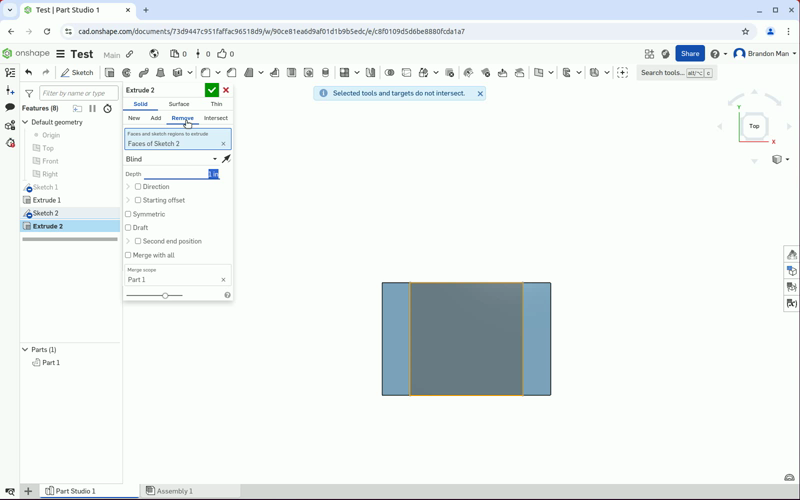
text(-23.108)
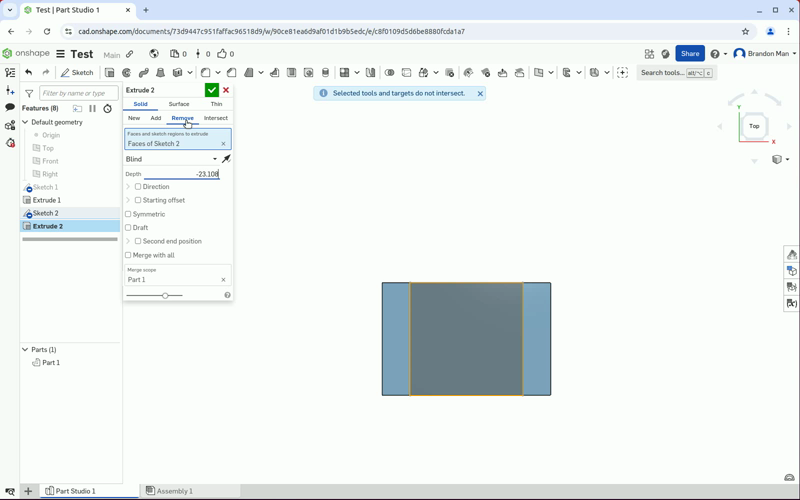
key(tab, 3)
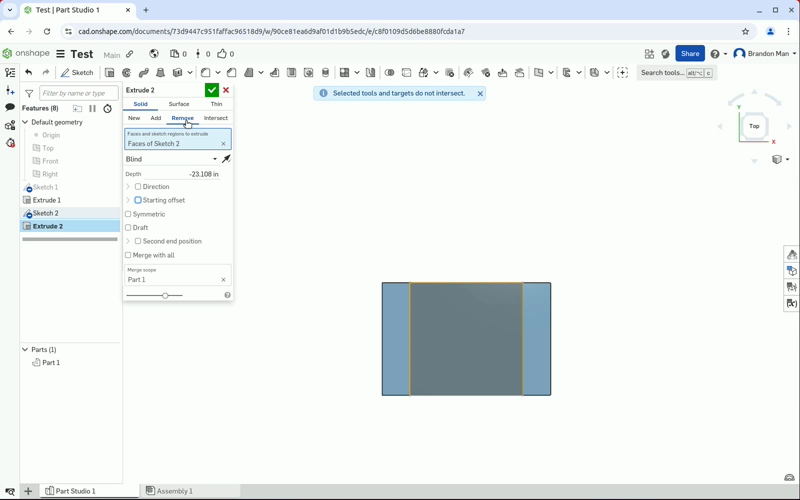
key(tab, 2)
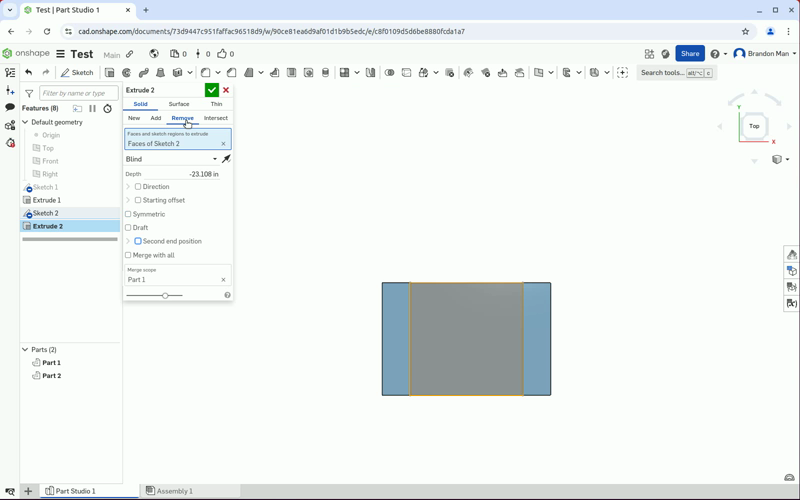
key(space)
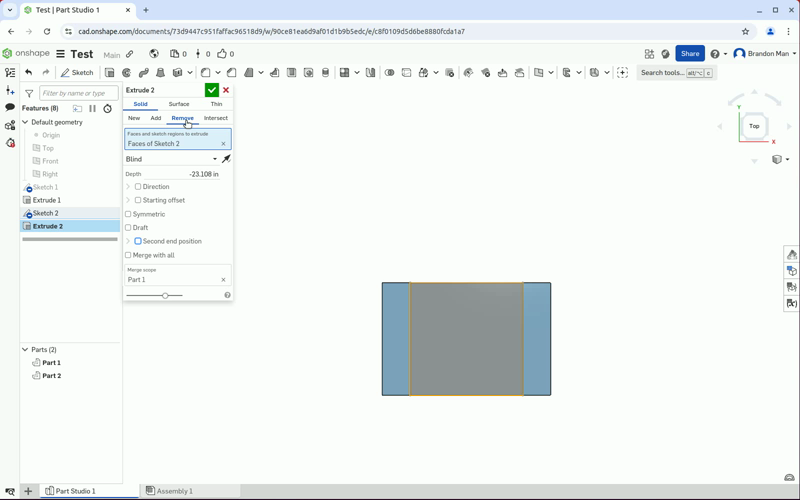
key(tab, 3)
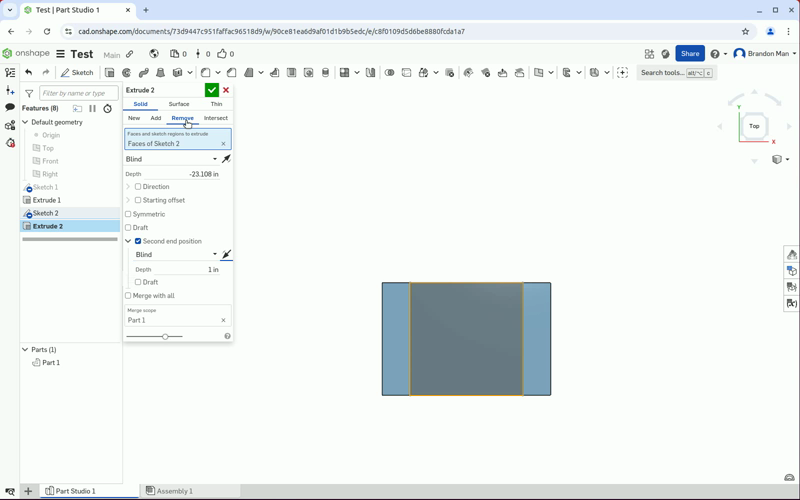
text(5.777)
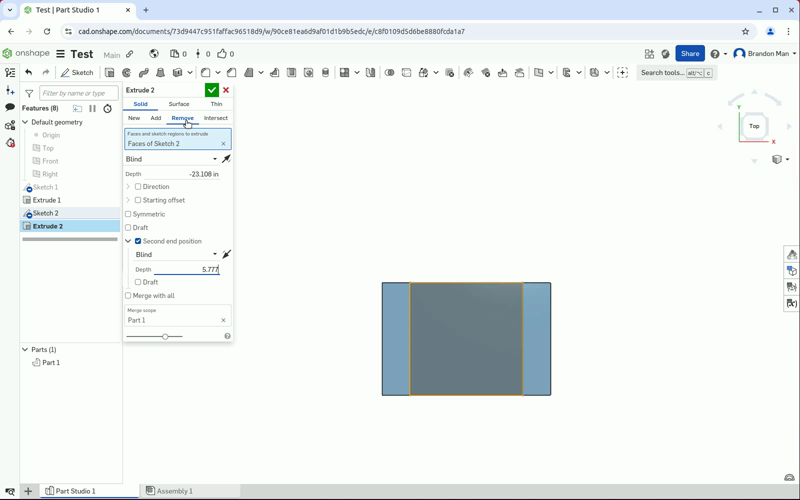
key(tab, 2)
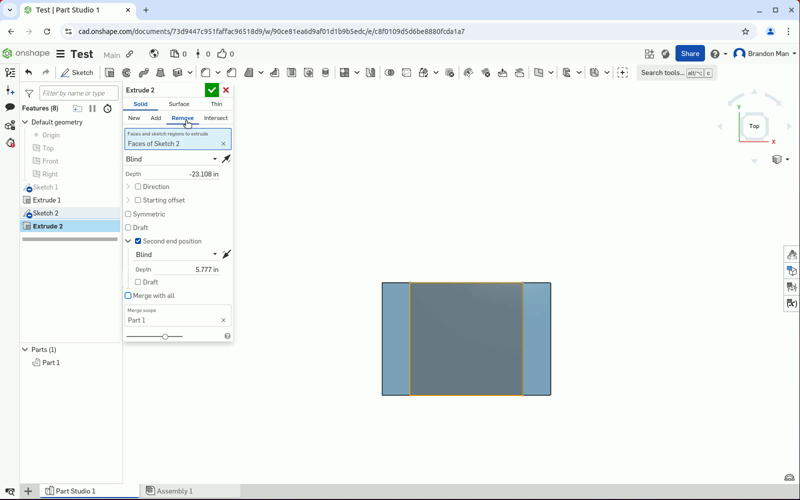
key(space)
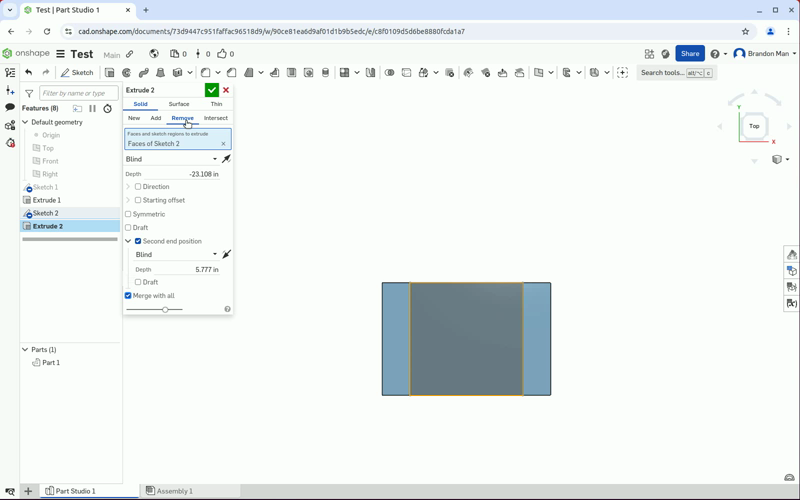
key(enter)
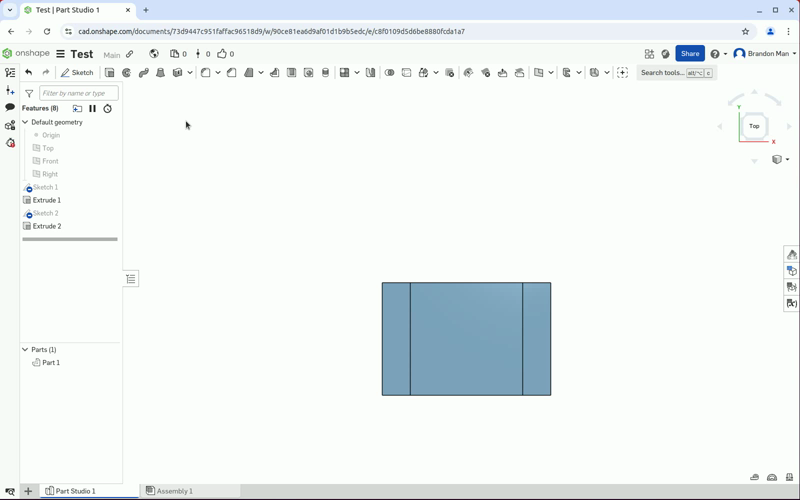
key(shift+h)
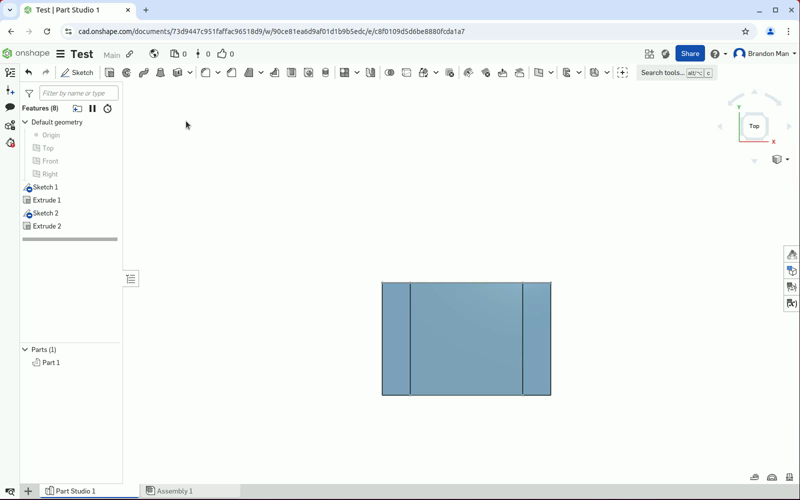
key(shift+h)
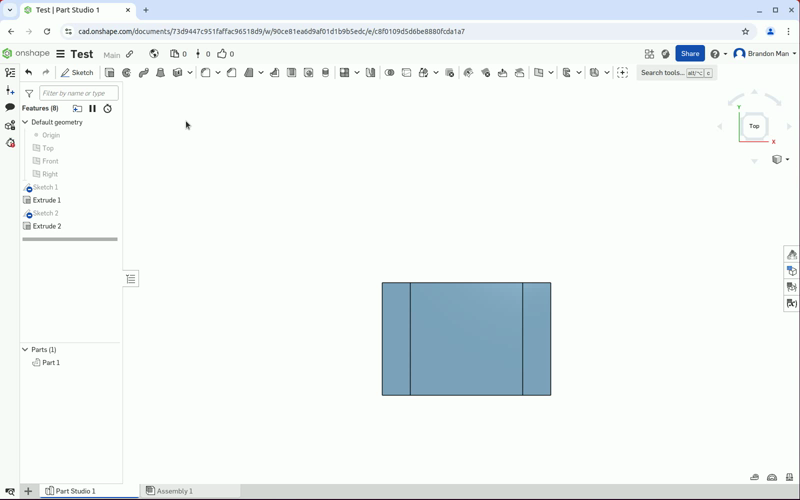
mouse_move(73, 189)
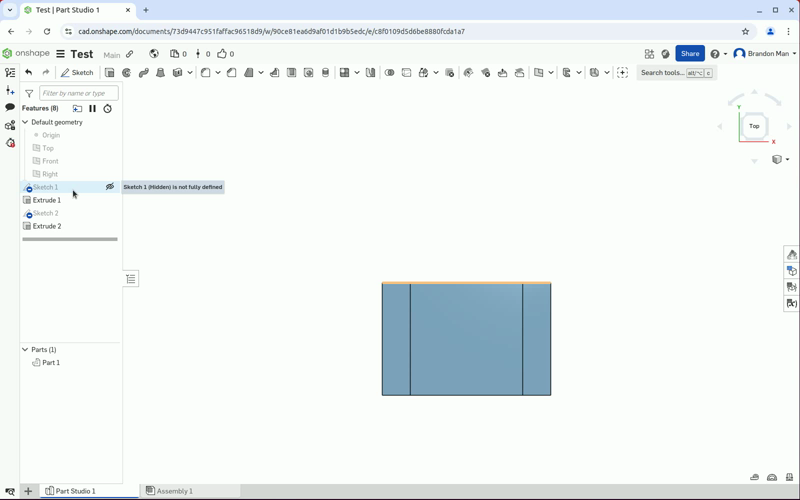
click(73, 189)
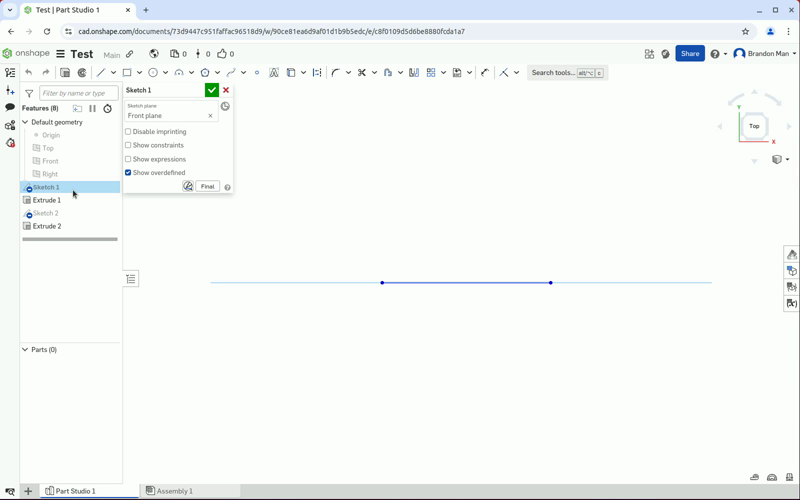
mouse_move(229, 92)
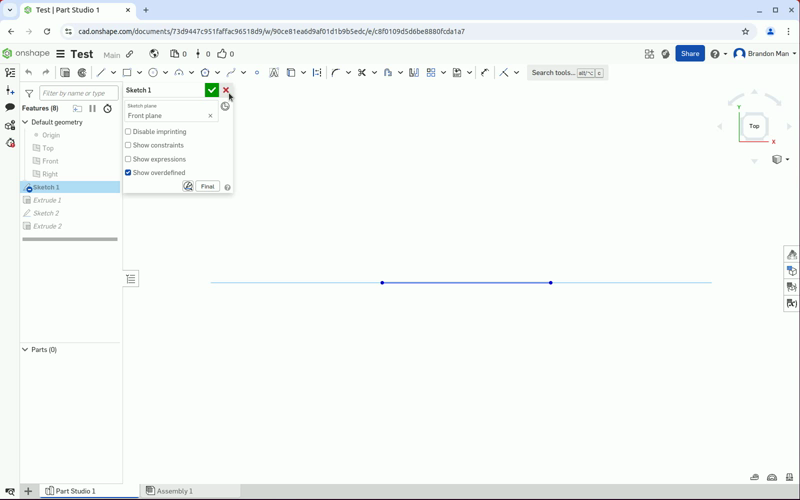
click(229, 92)
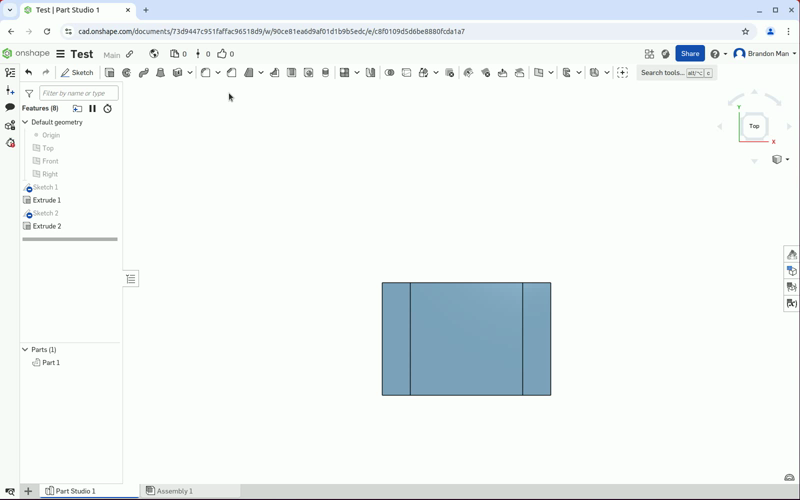
mouse_move(73, 352)
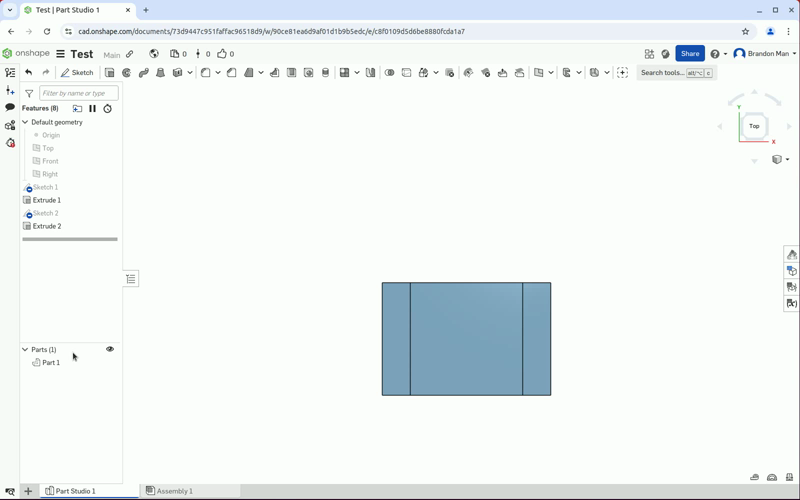
key(y)
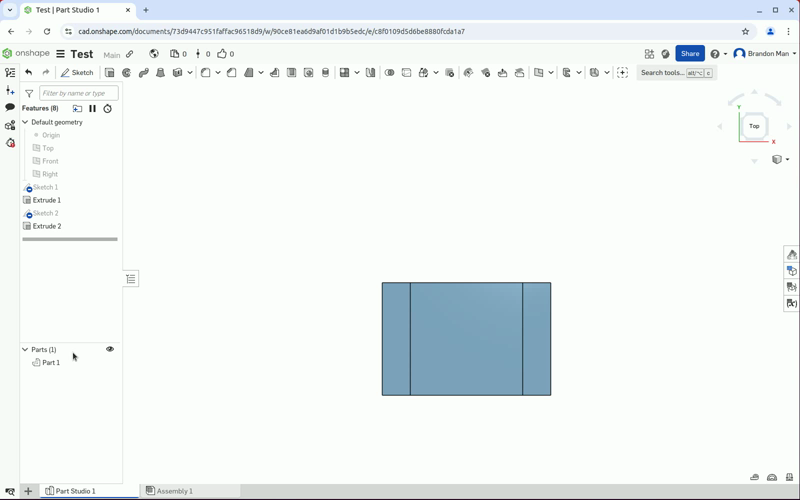
key(shift+p)
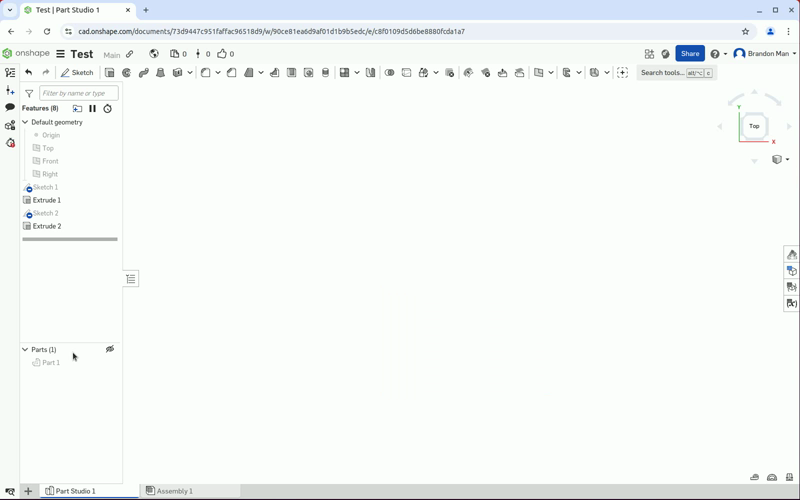
key(space)
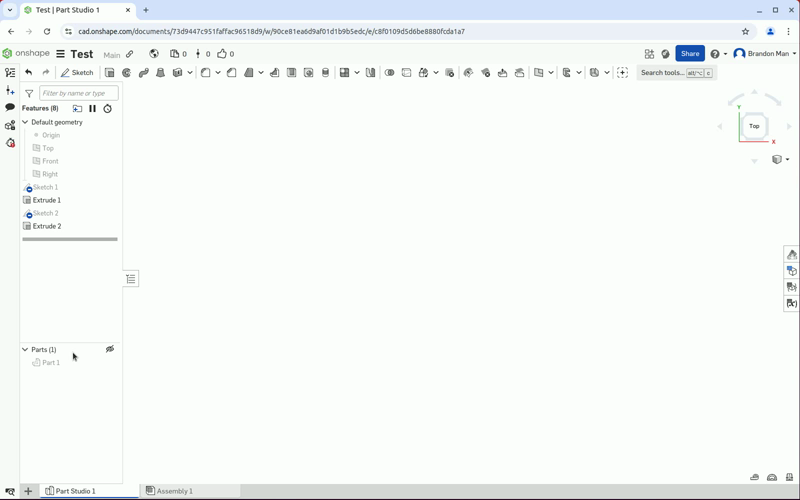
key_down(shift)
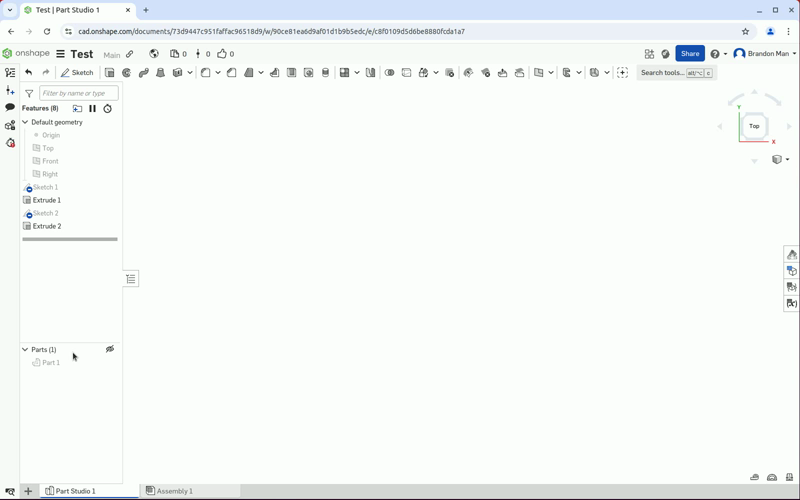
key(up)
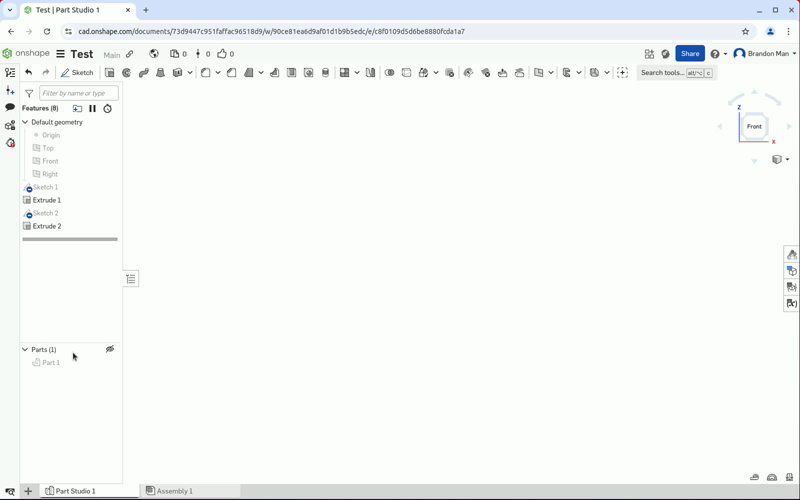
key_up(shift)
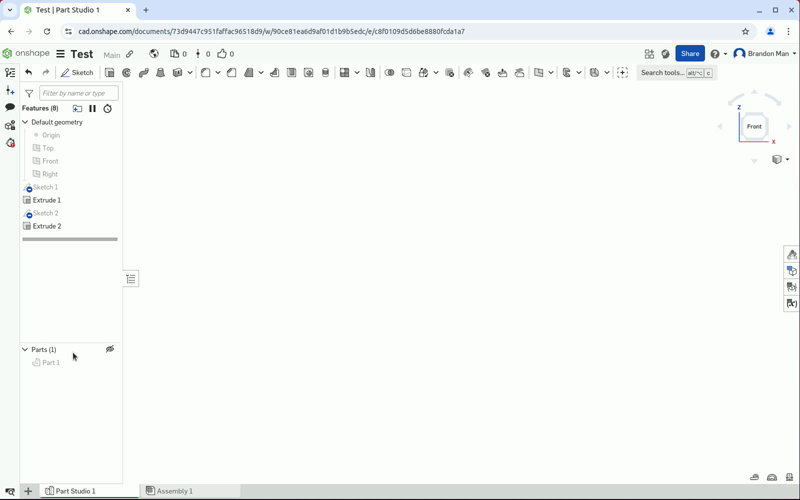
key(space)
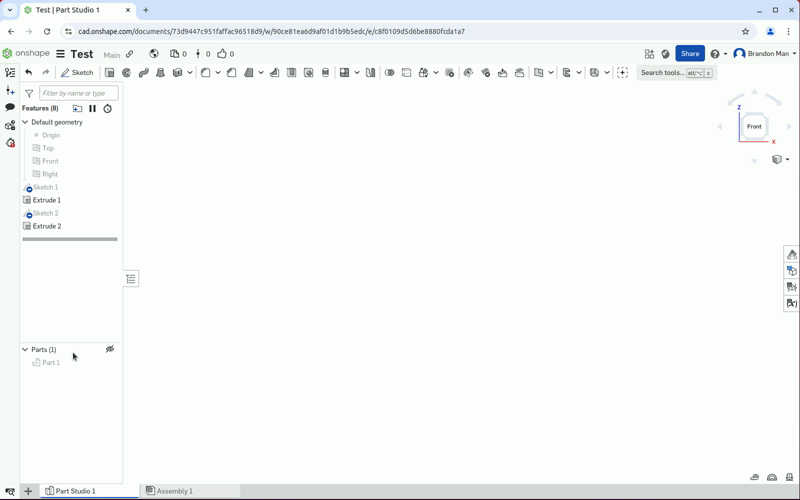
key_down(shift)
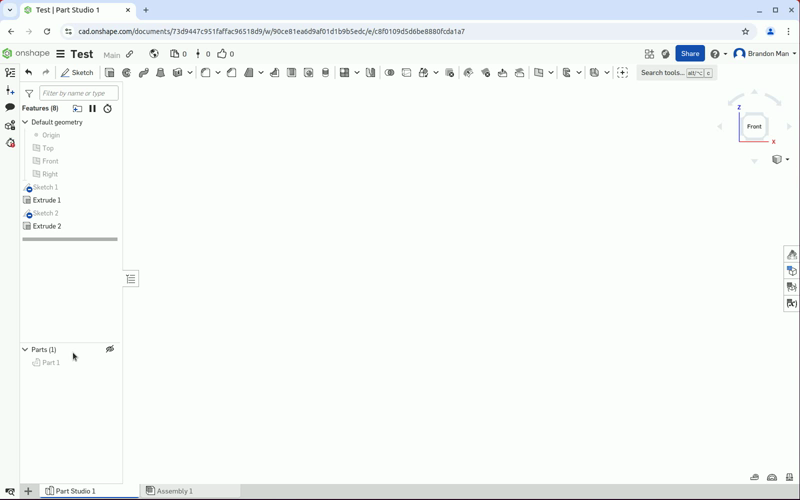
key(left)
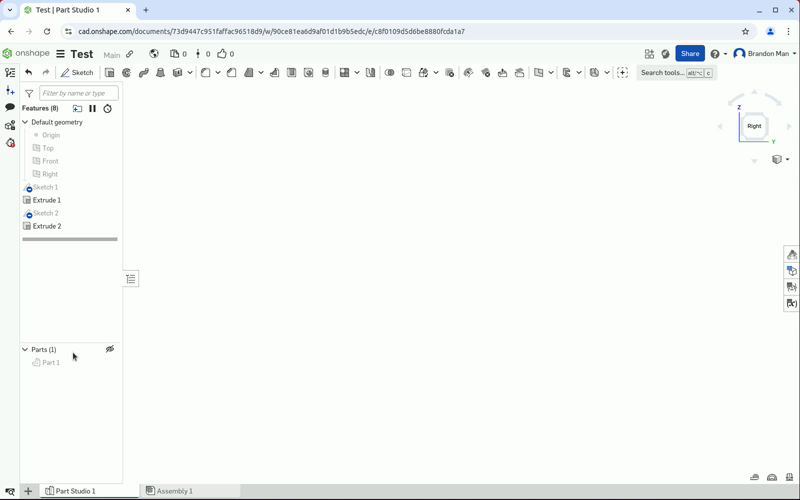
key_up(shift)
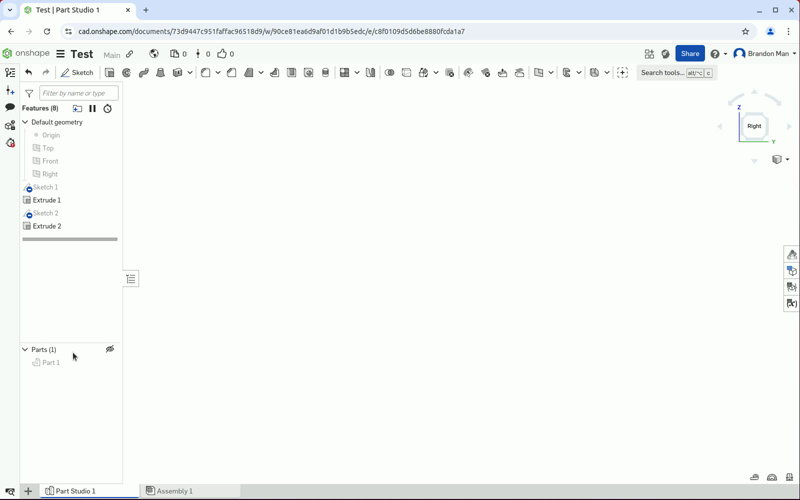
mouse_move(73, 352)
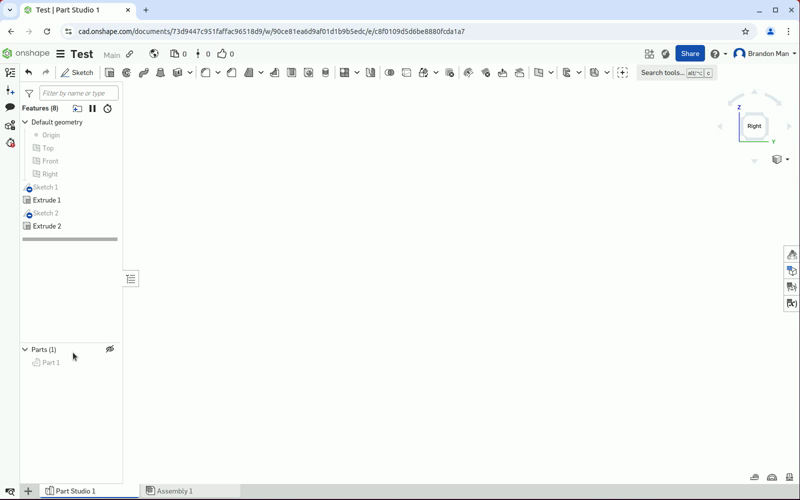
key(shift+y)
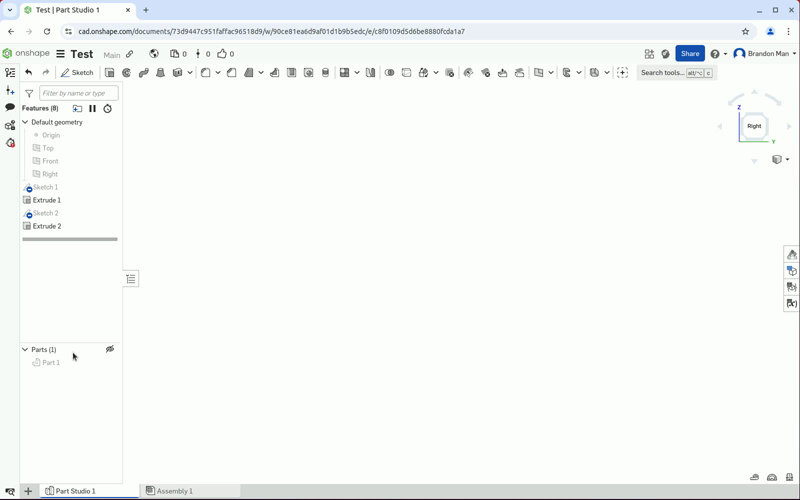
key(shift+s)
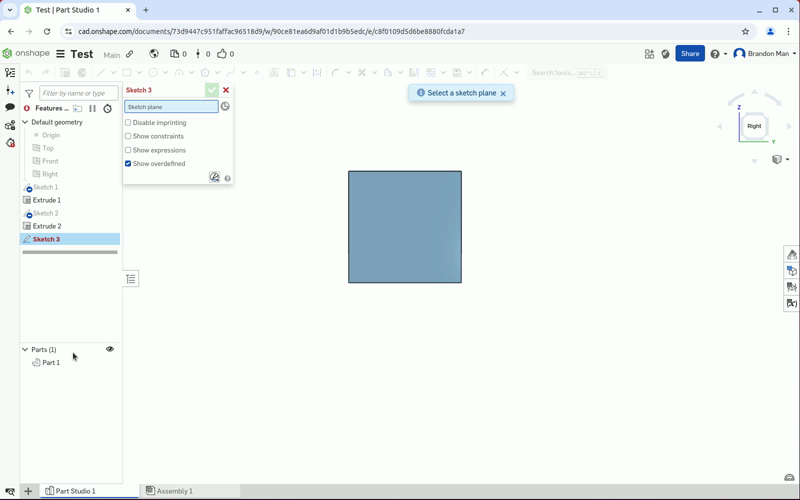
mouse_move(73, 176)
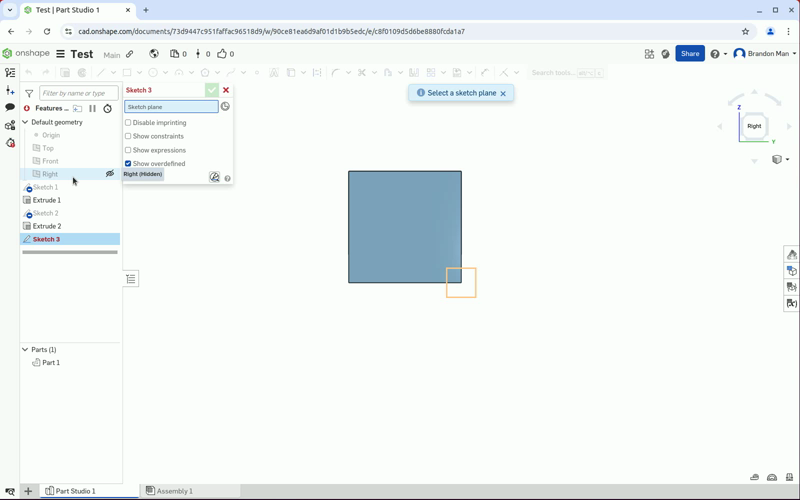
click(73, 176)
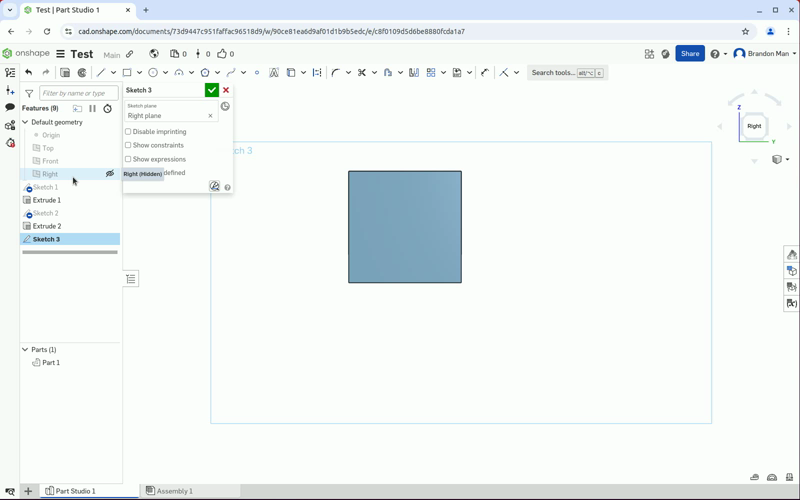
mouse_move(73, 352)
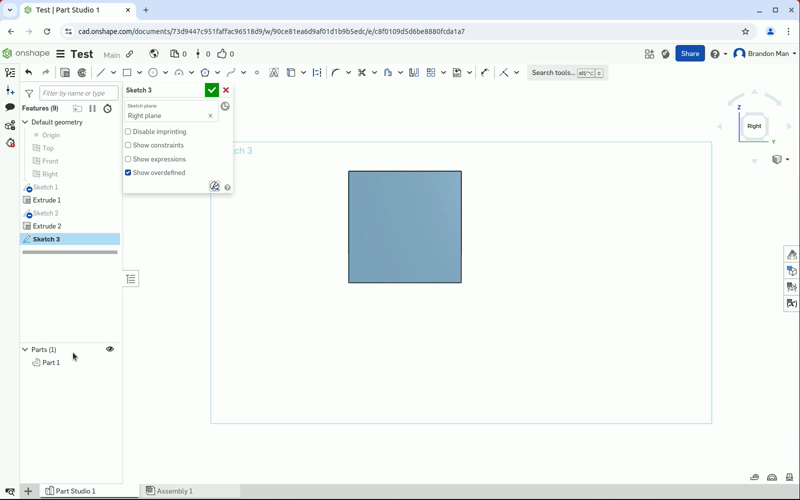
key(y)
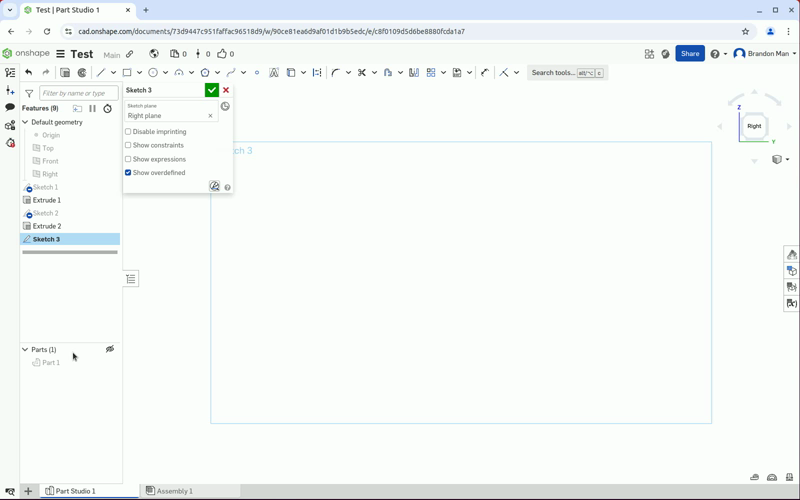
key(l)
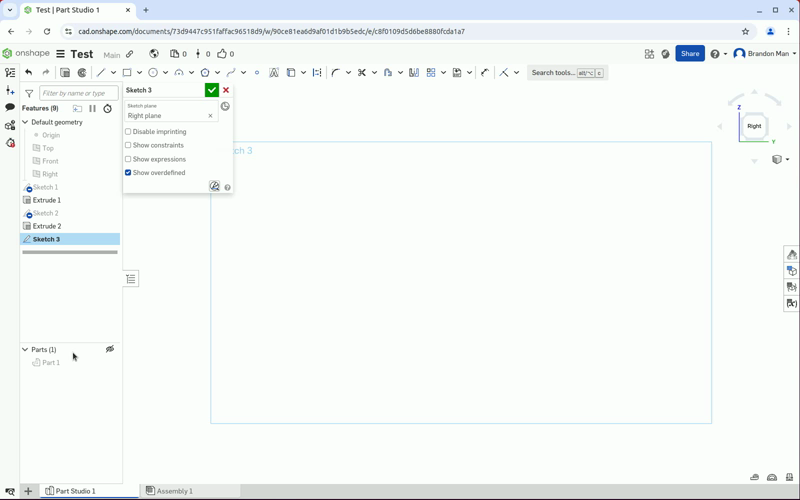
key_down(shift)
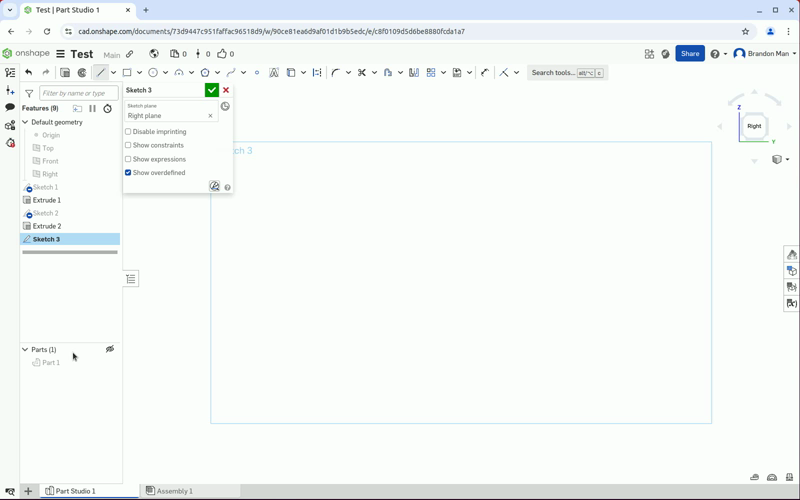
mouse_move(348, 282)
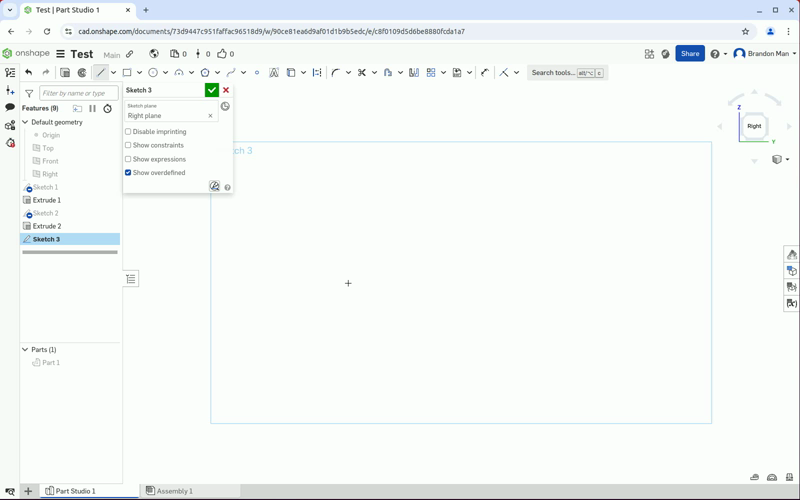
click(348, 282)
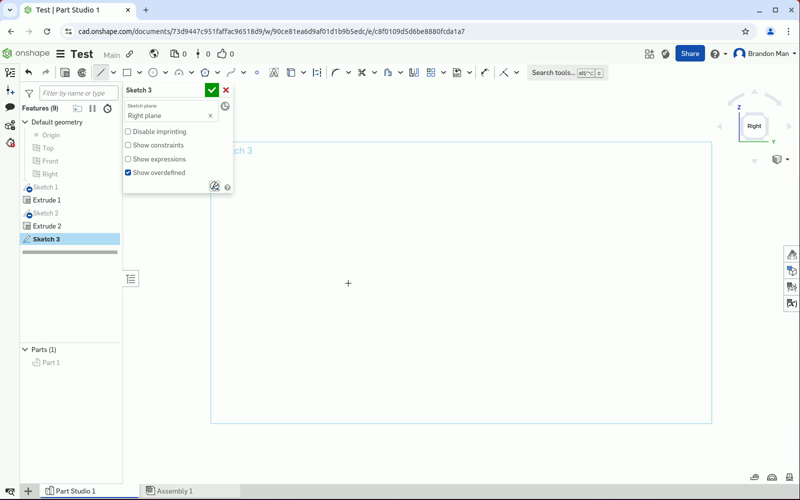
key_up(shift)
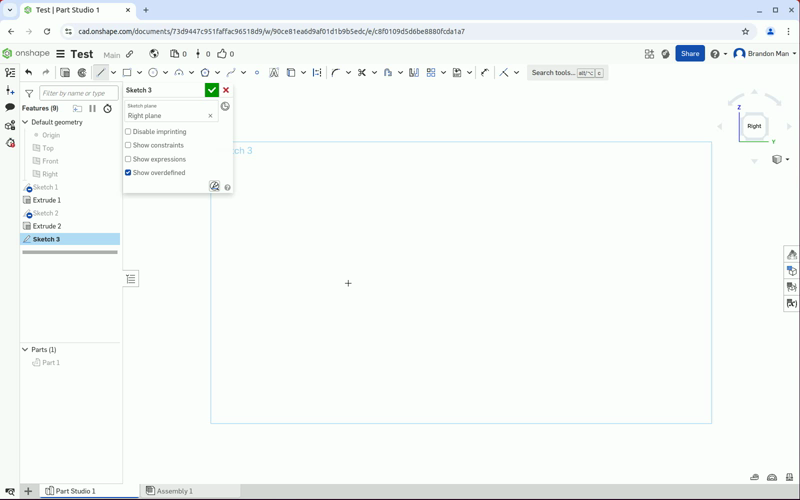
key_down(shift)
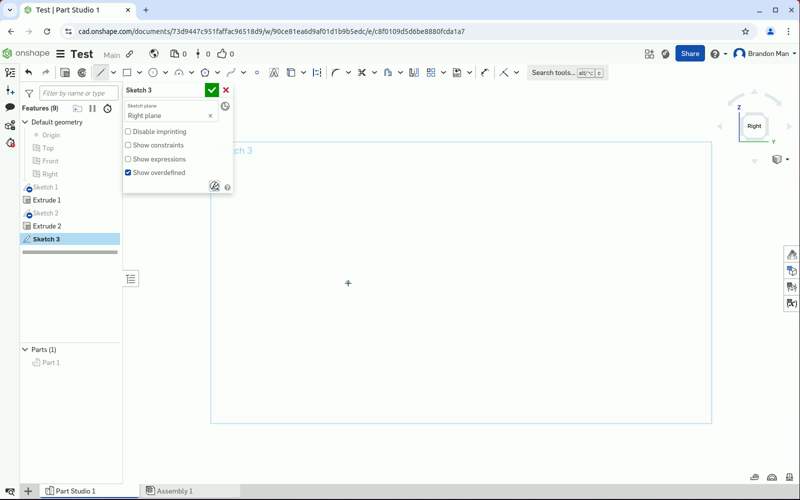
mouse_move(460, 282)
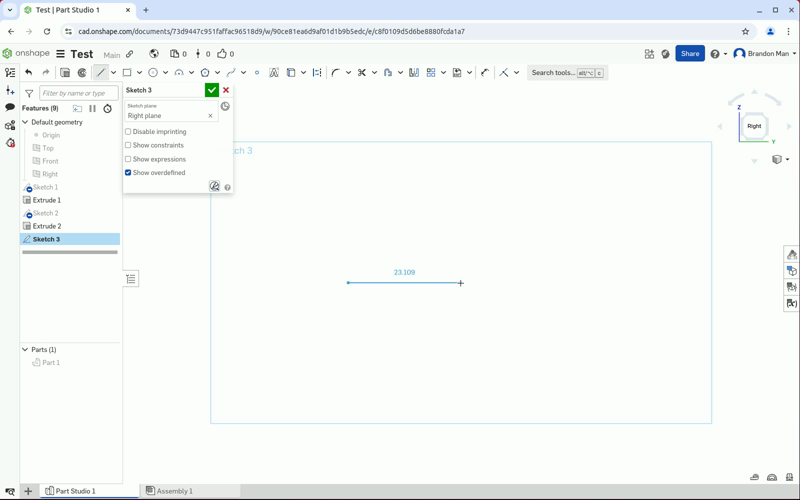
click(460, 282)
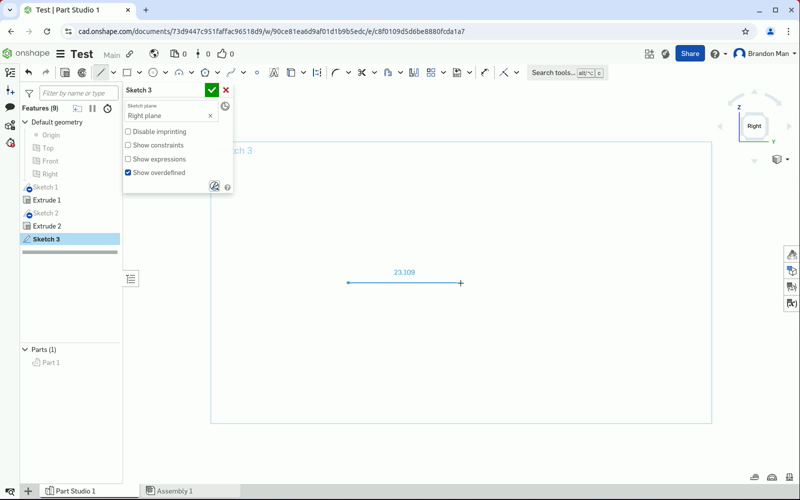
key_up(shift)
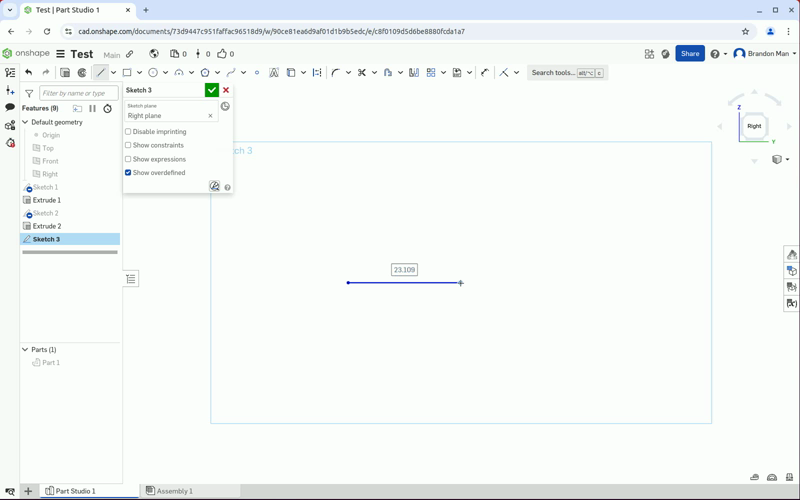
key_down(shift)
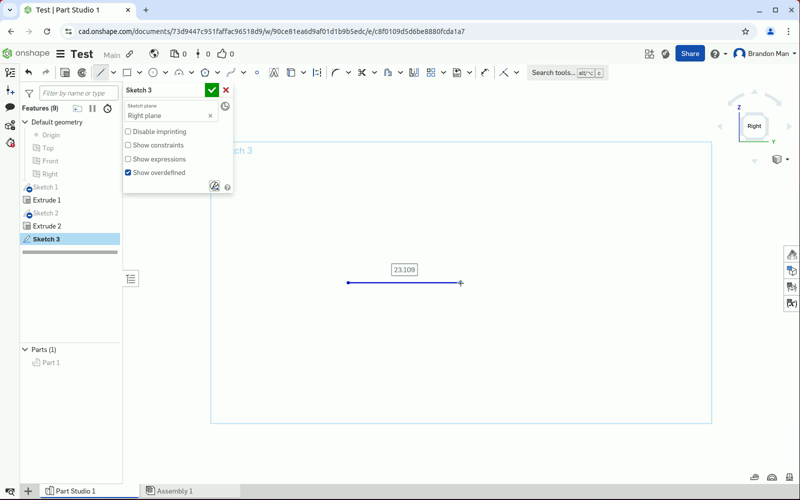
mouse_move(460, 198)
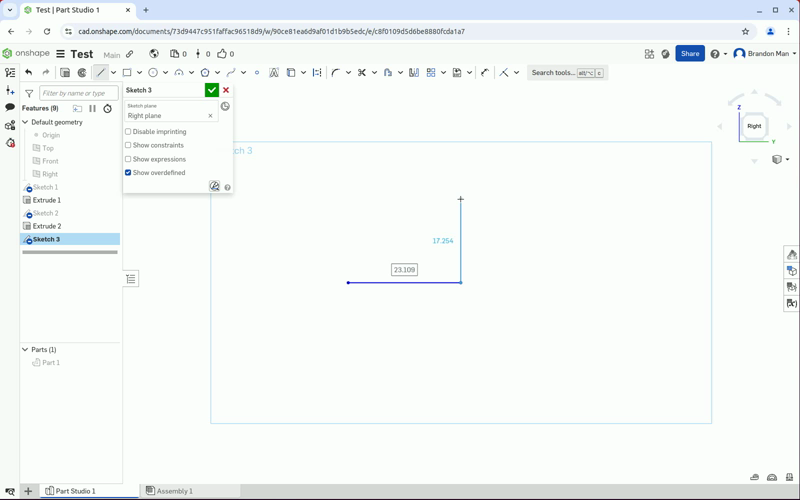
click(460, 198)
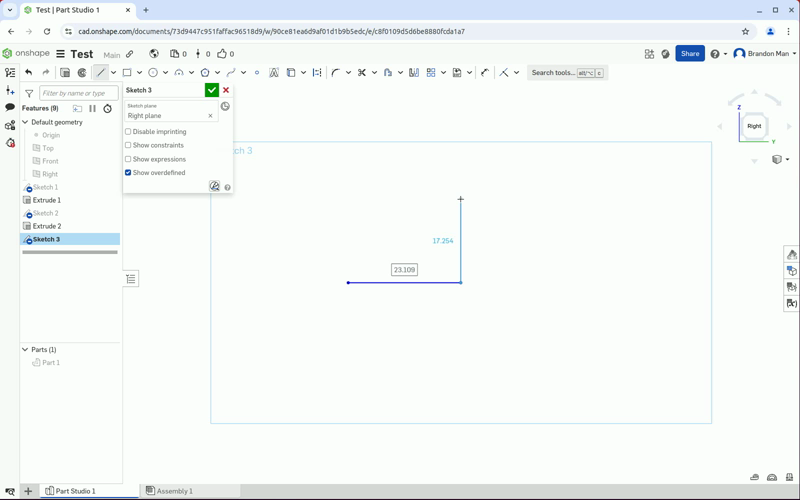
key_up(shift)
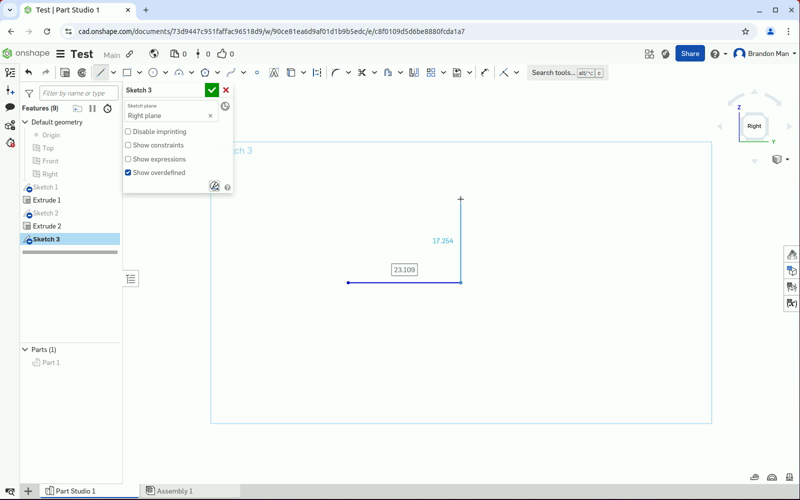
key_down(shift)
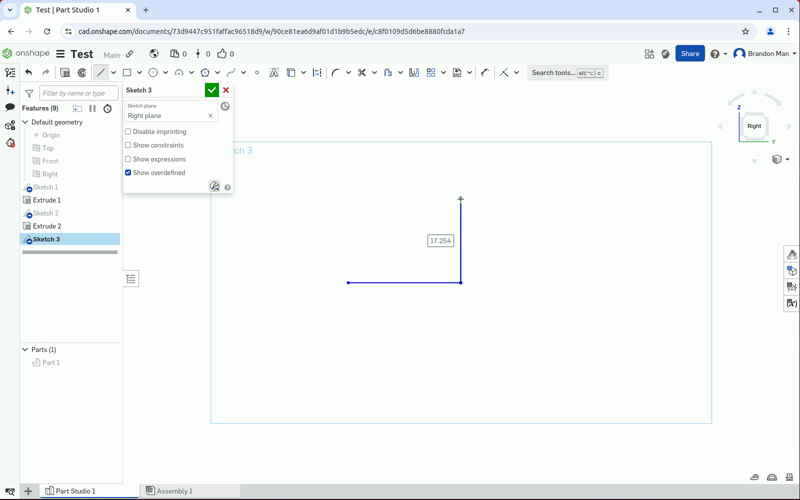
mouse_move(348, 254)
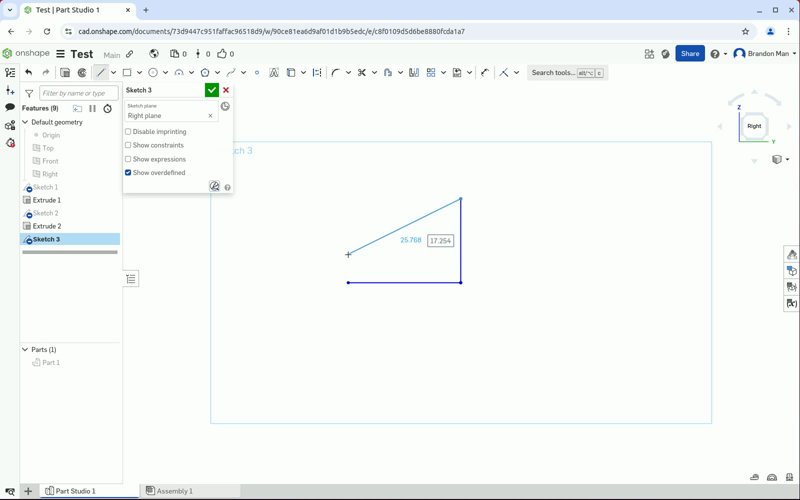
click(348, 254)
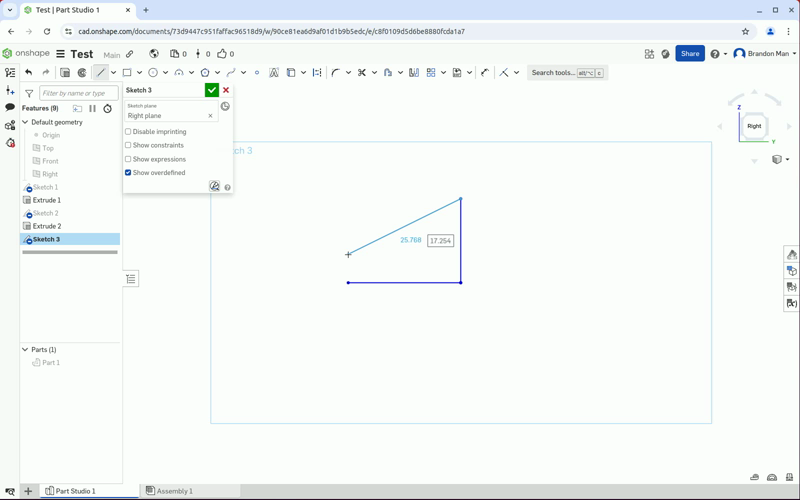
key_up(shift)
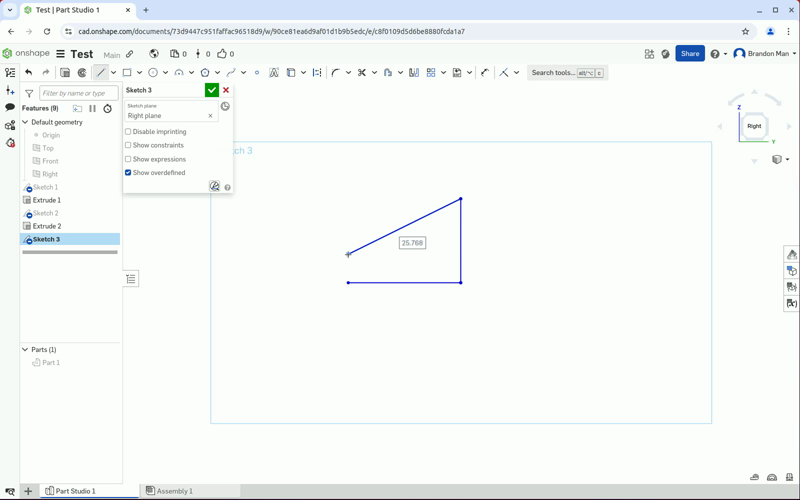
mouse_move(378, 254)
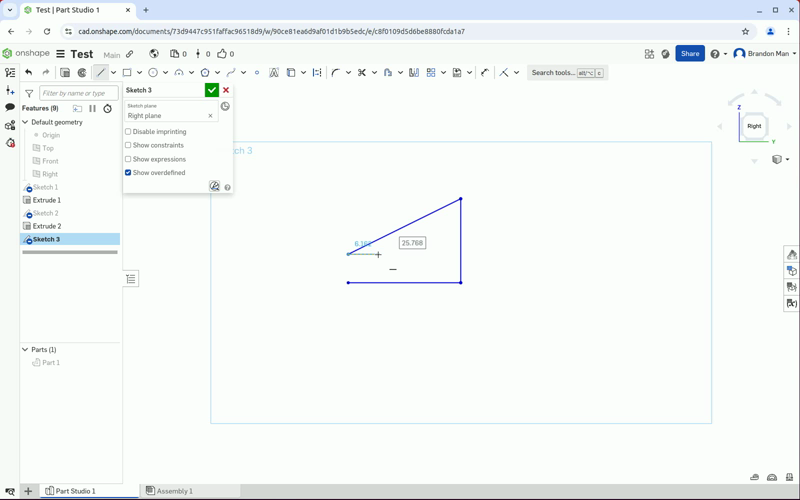
key_down(shift)
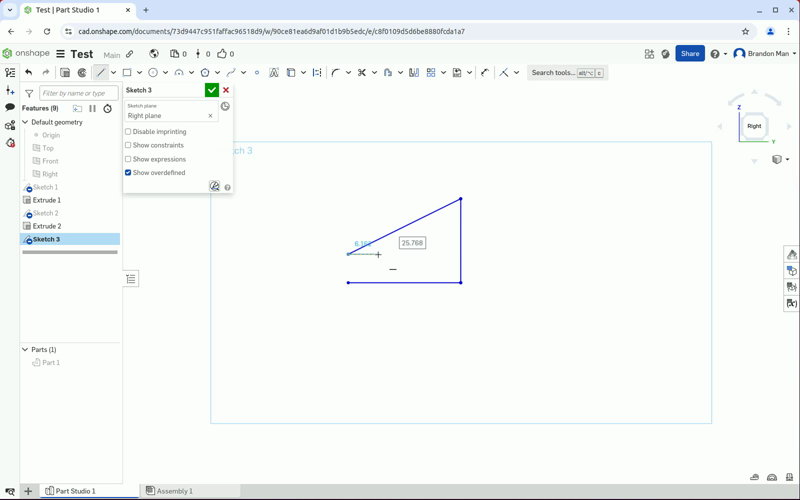
mouse_move(348, 282)
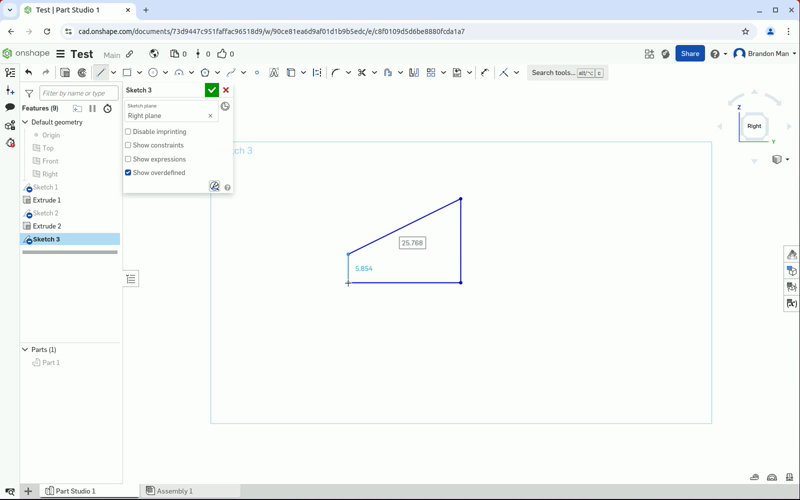
key_up(shift)
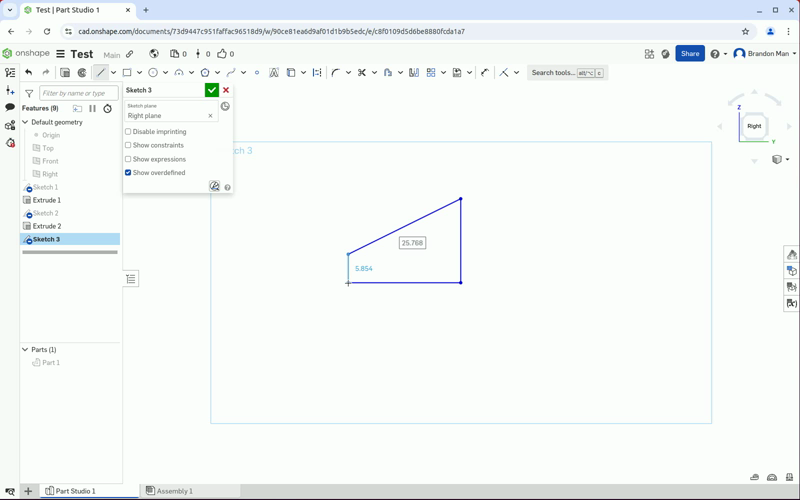
click(348, 282)
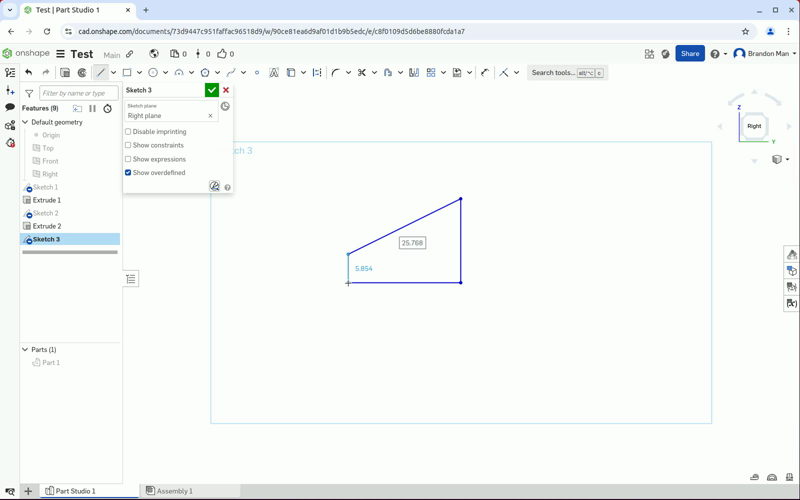
key(esc)
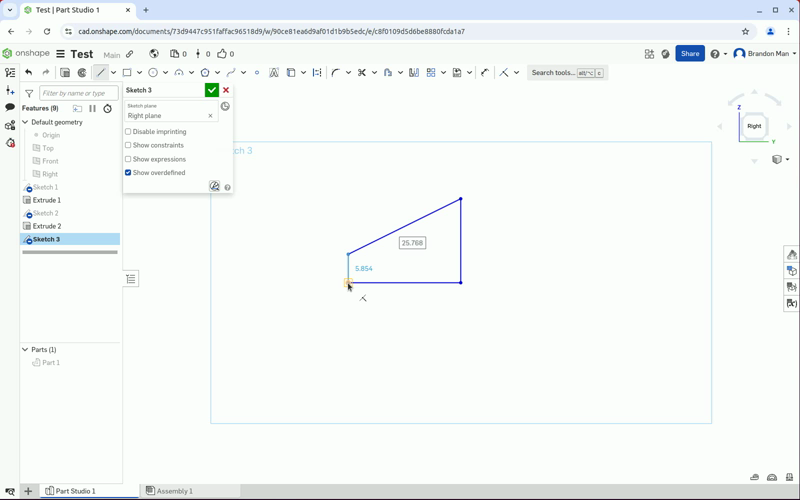
mouse_move(439, 270)
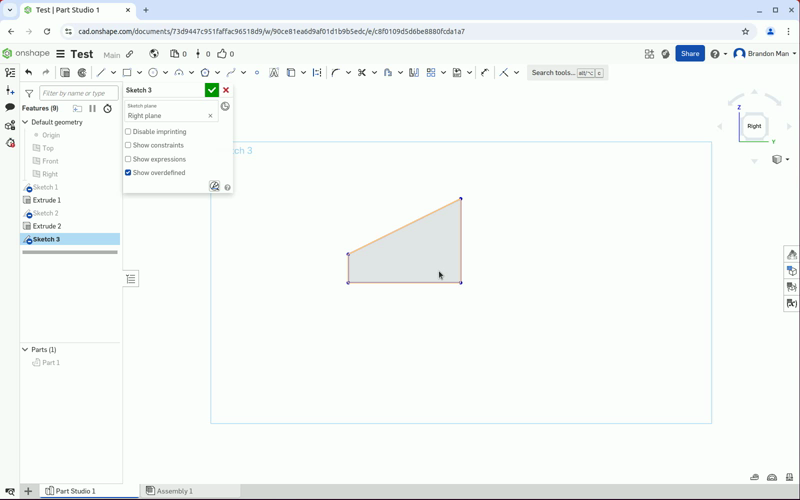
click(439, 270)
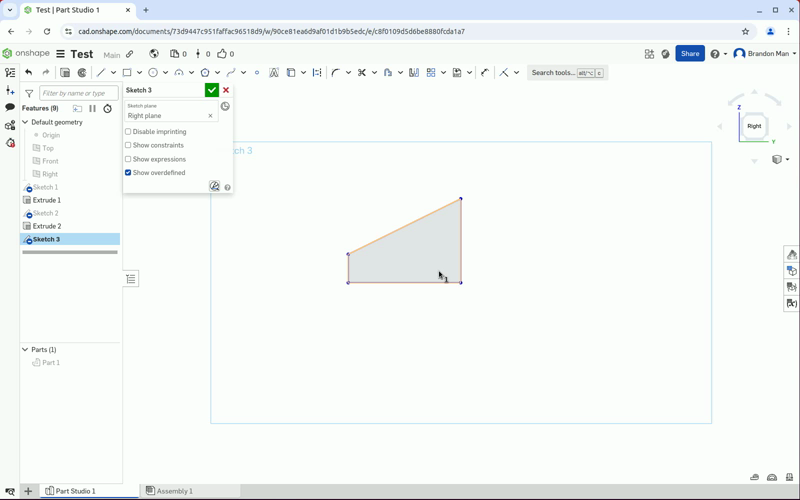
mouse_move(73, 352)
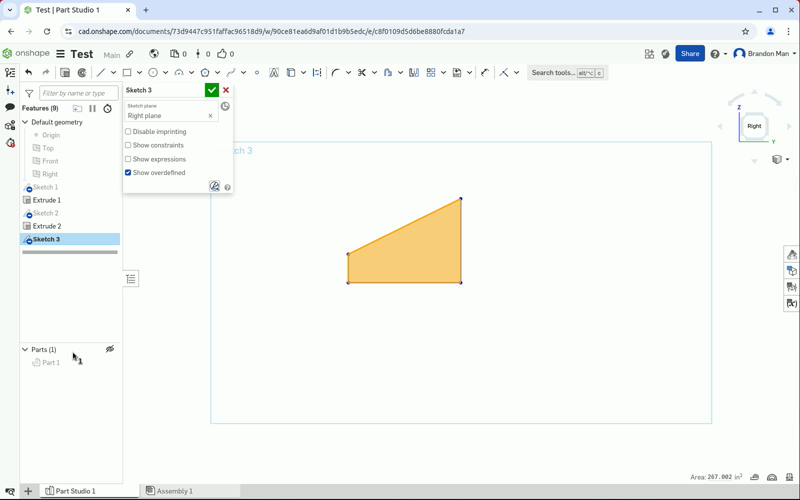
key(shift+y)
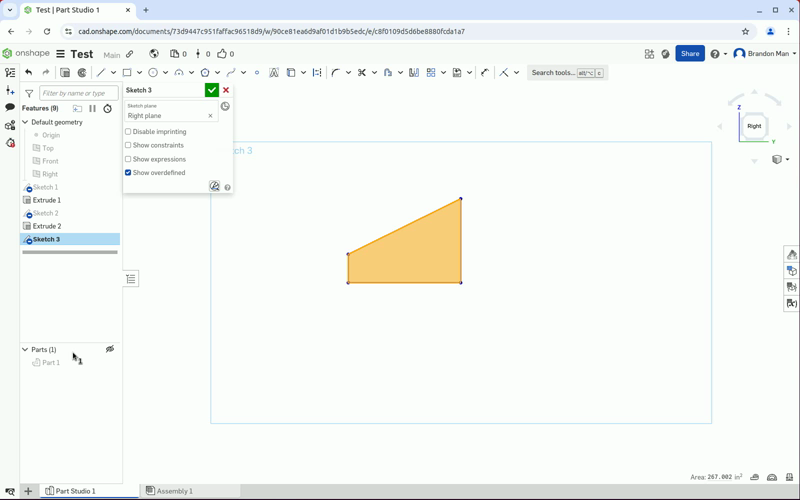
key(shift+e)
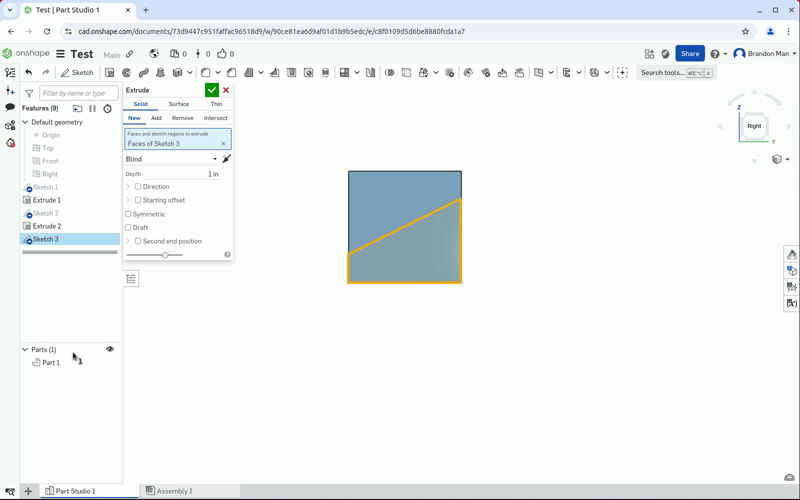
mouse_move(143, 106)
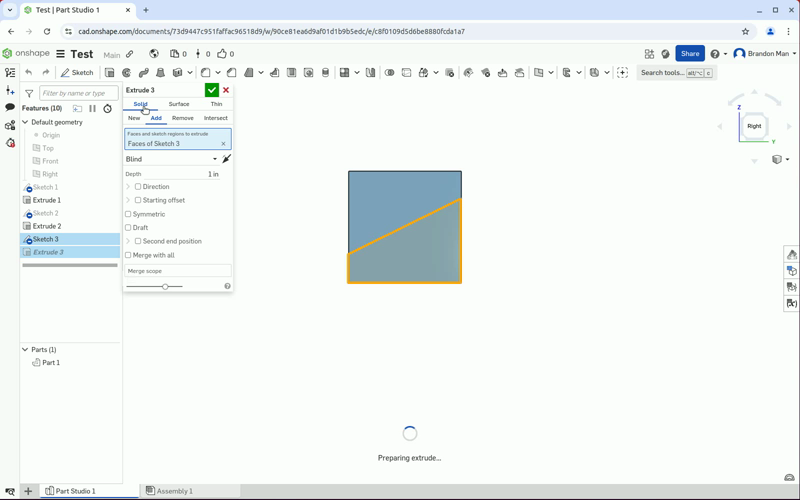
click(143, 106)
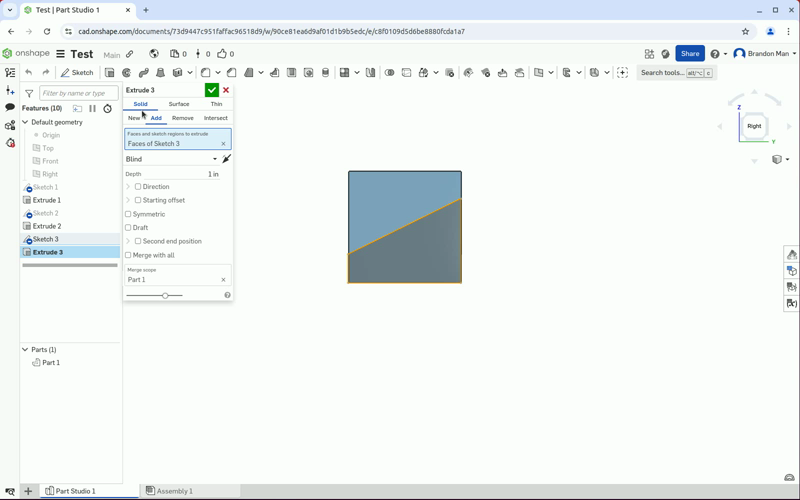
mouse_move(137, 120)
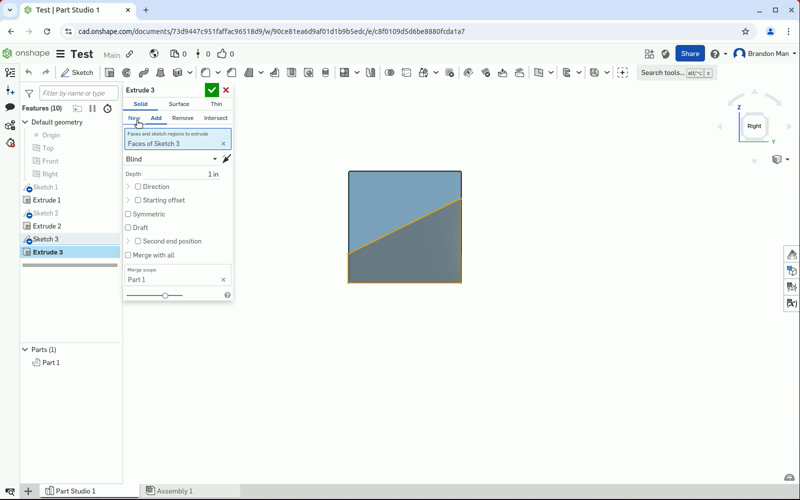
click(137, 120)
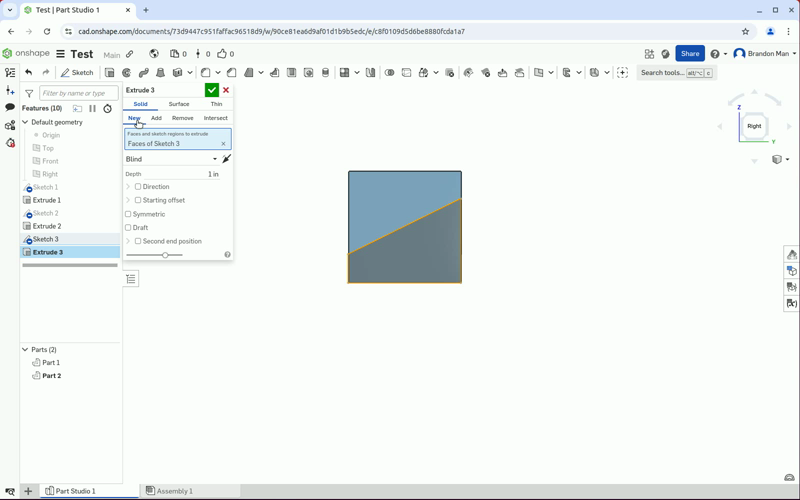
key(tab, 4)
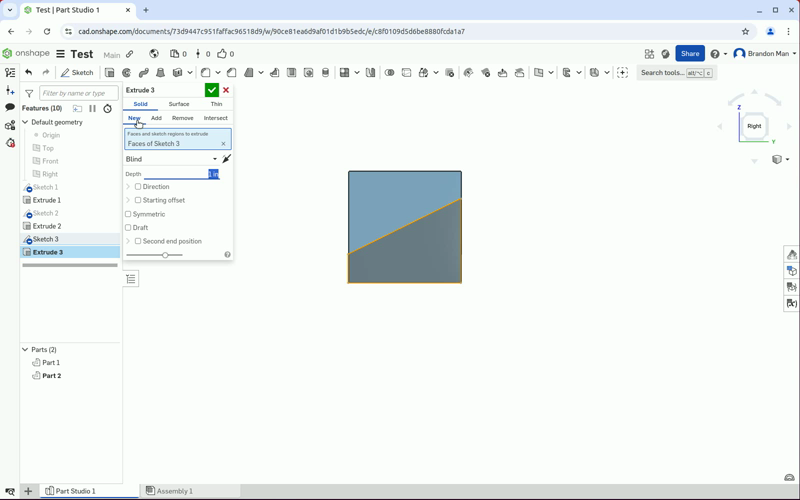
text(28.886)
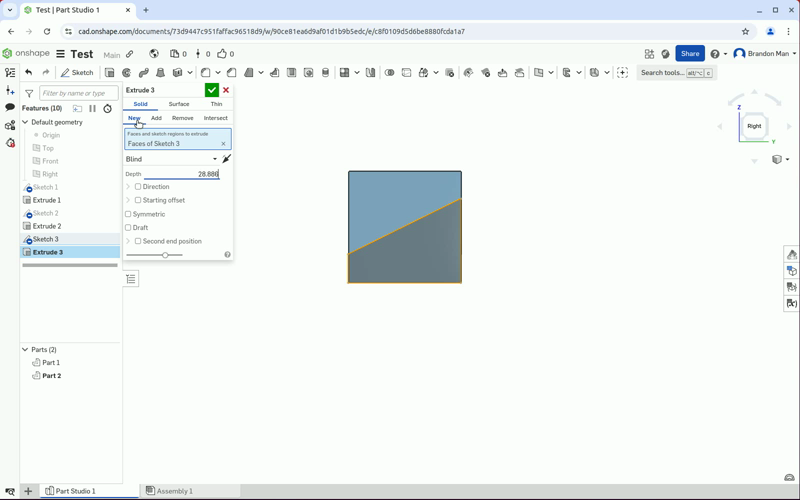
key(tab, 3)
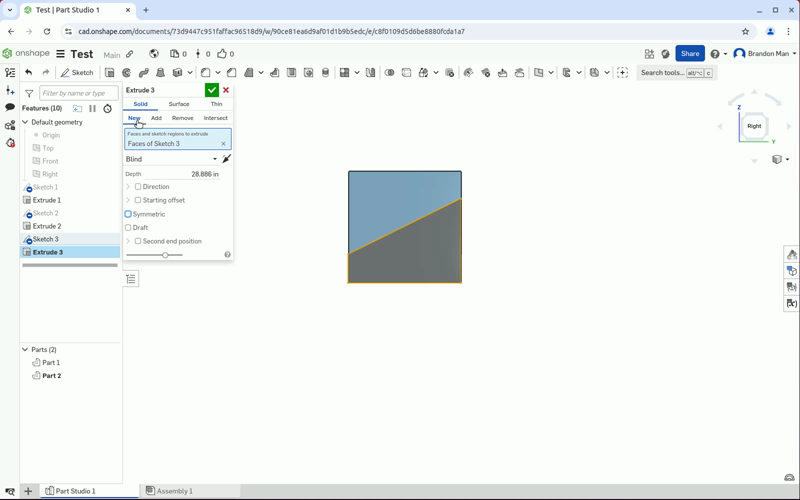
key(space)
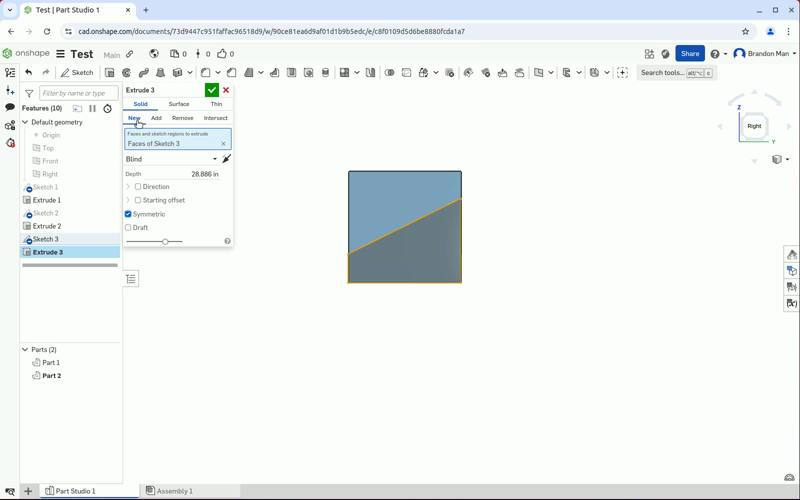
key(enter)
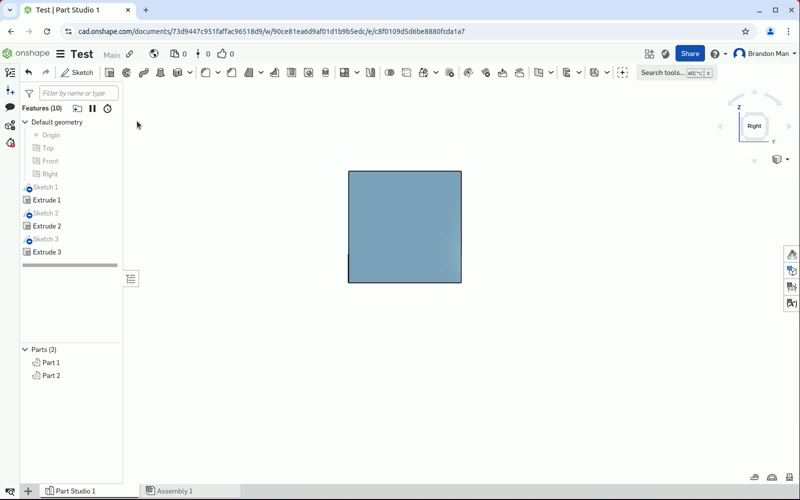
key(shift+h)
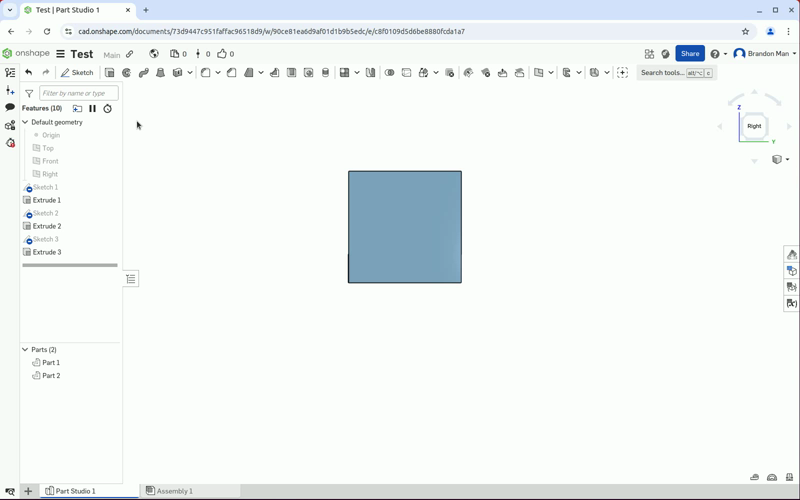
key(shift+h)
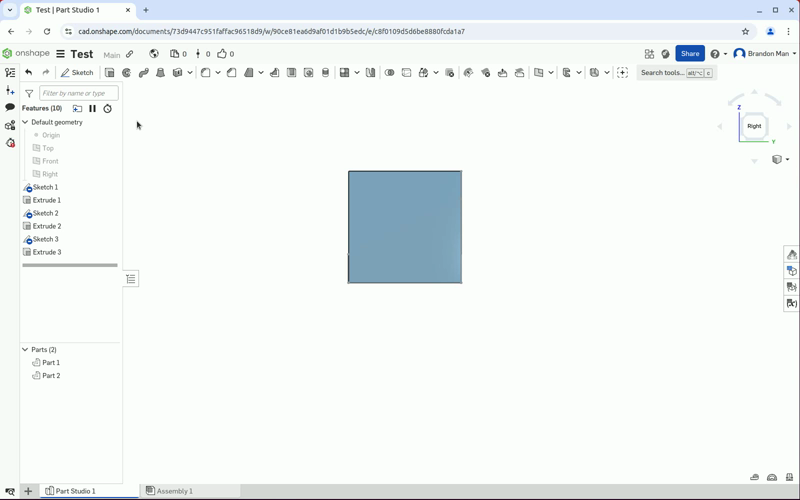
key(shift+7)
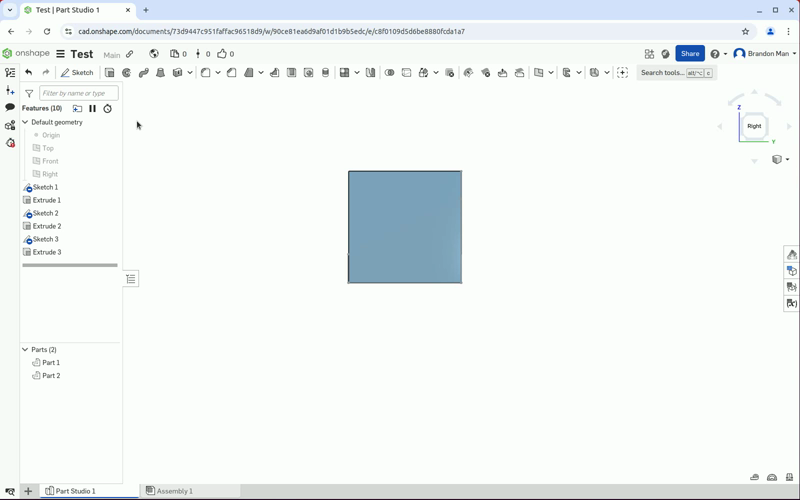
key(right, 2)
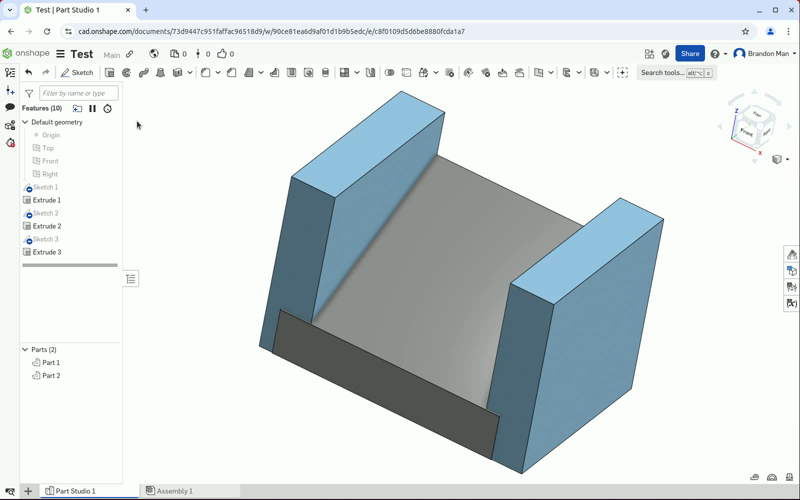
key(down, 2)
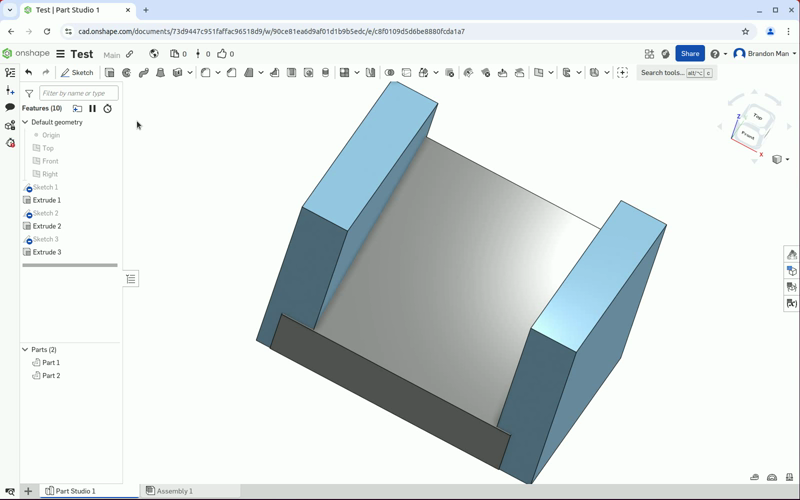
key(up, 2)
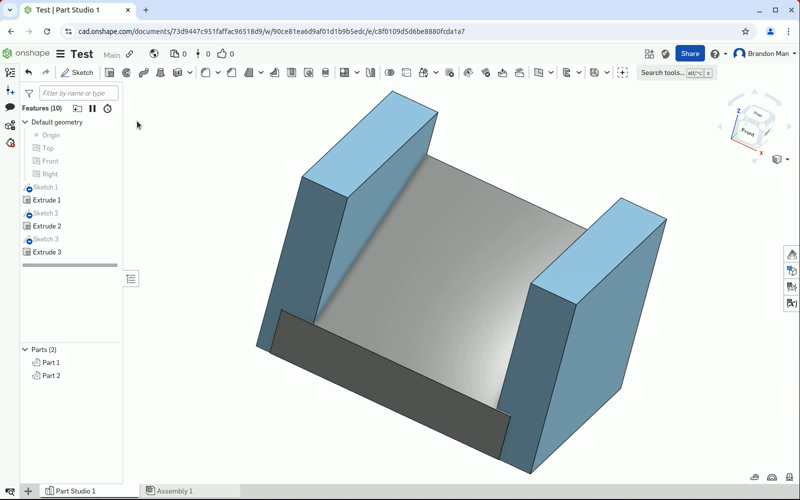
key(left, 2)
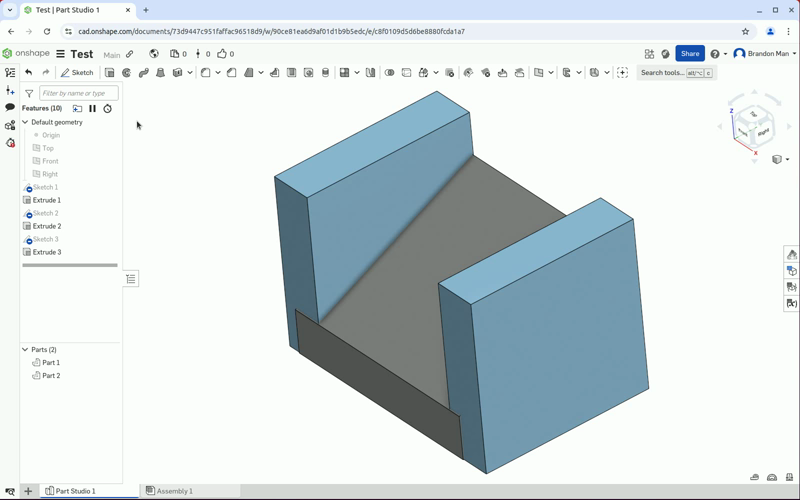
mouse_move(73, 189)
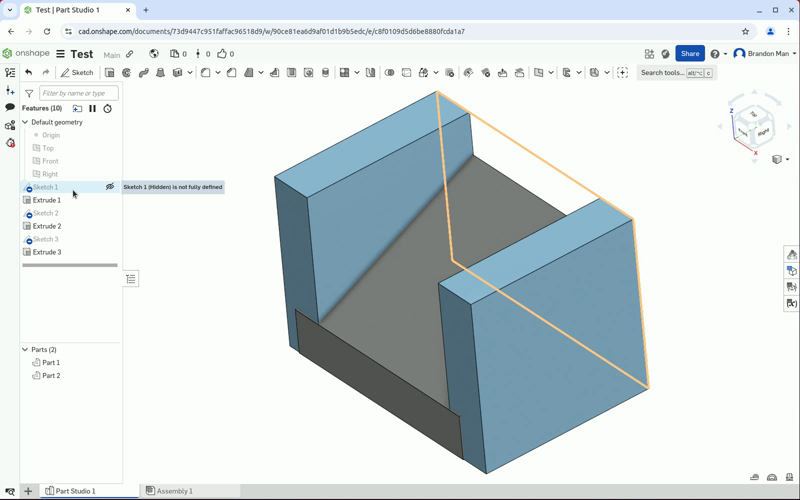
click(73, 189)